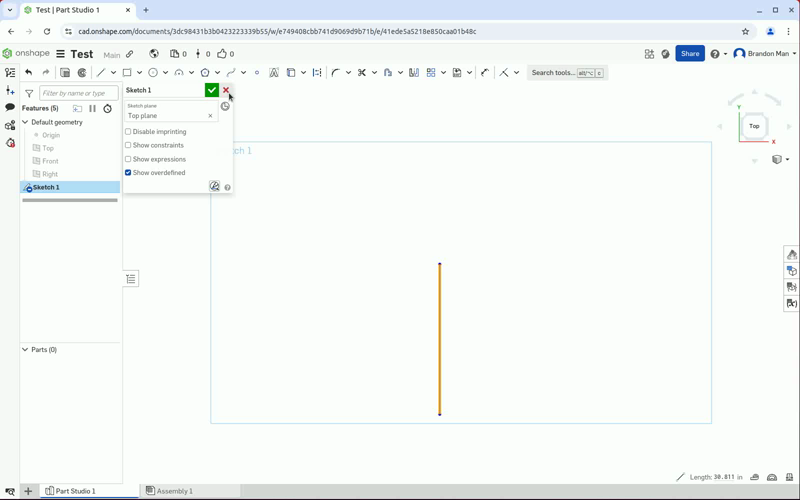
key(shift+h)
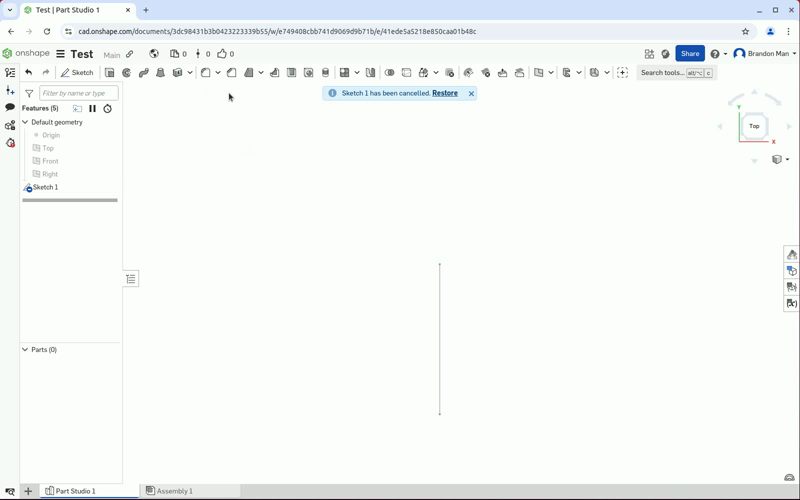
key(shift+s)
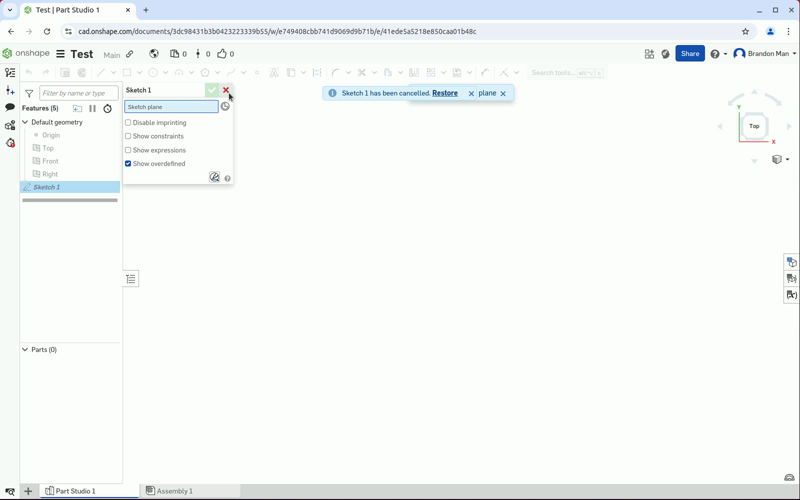
mouse_move(73, 150)
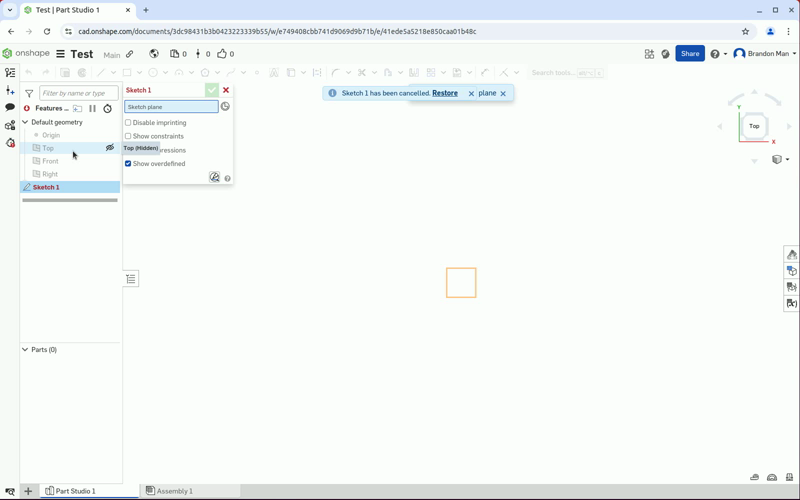
click(73, 150)
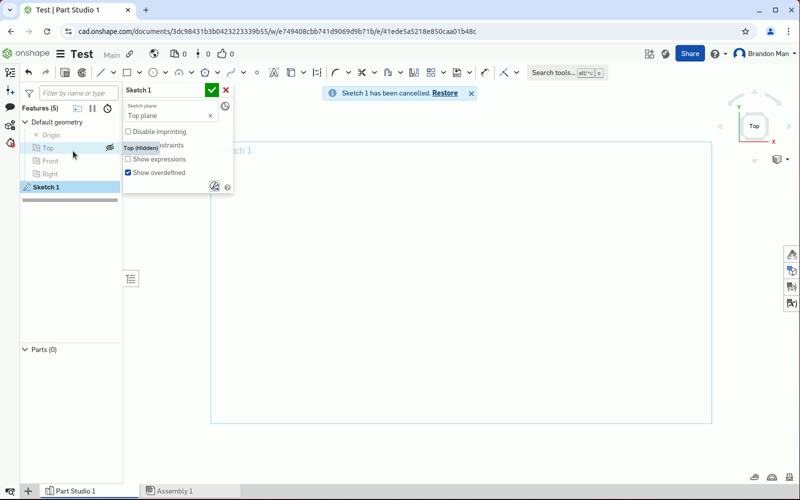
mouse_move(73, 352)
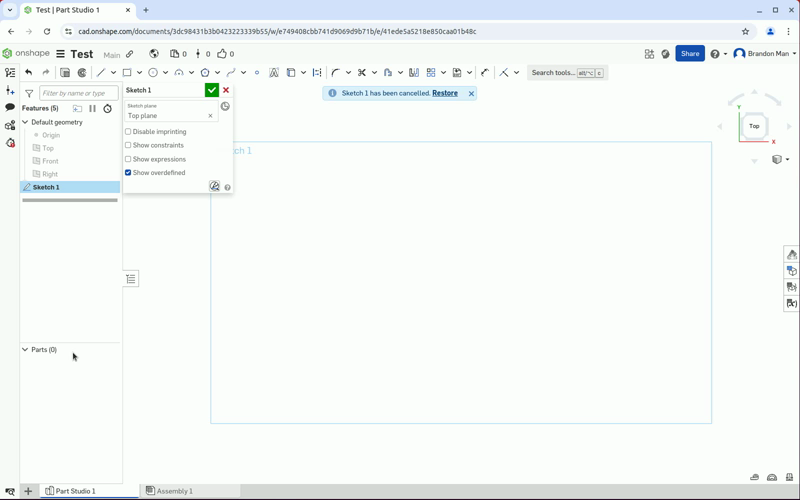
key(y)
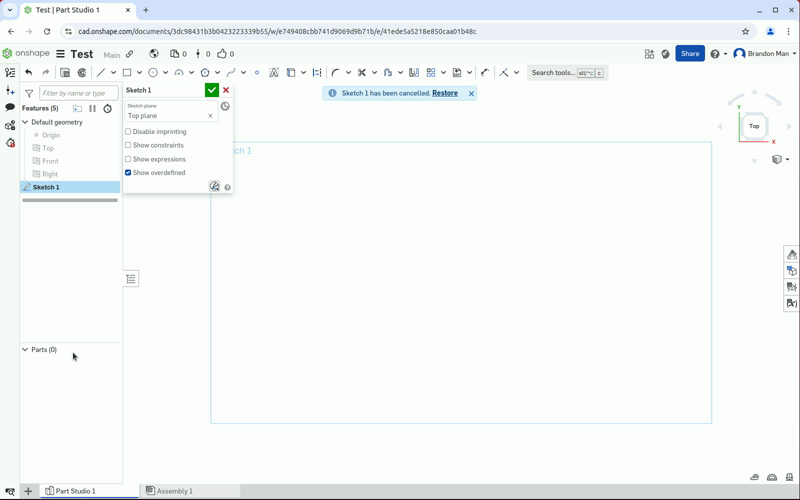
key(c)
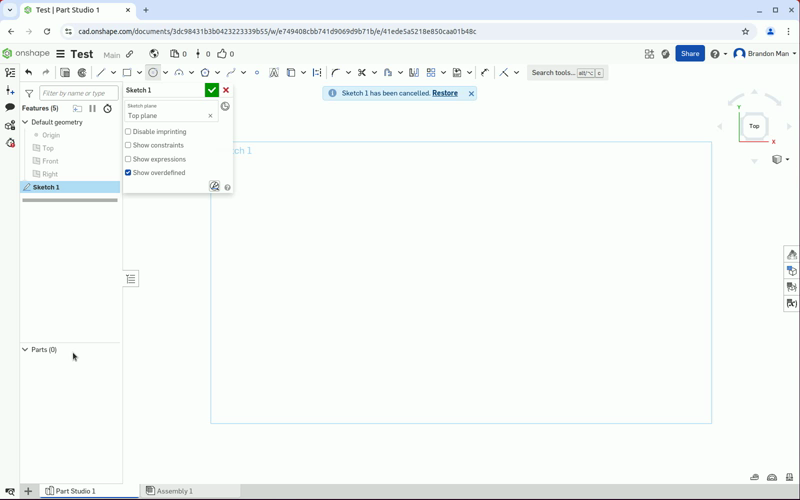
key_down(shift)
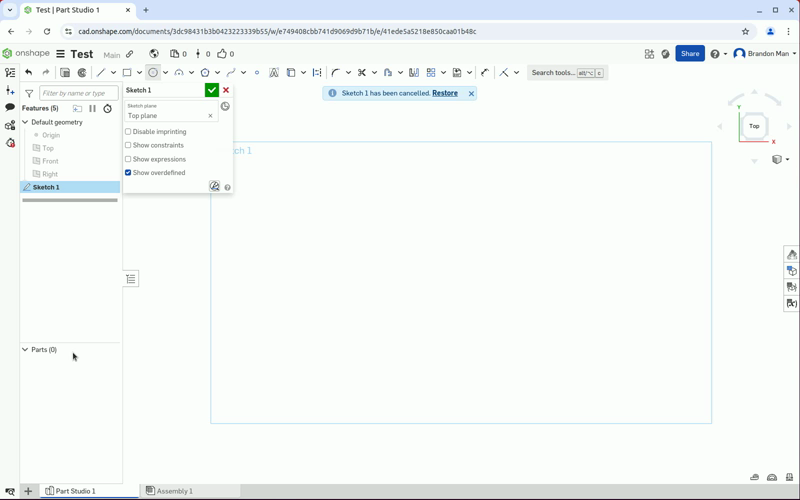
mouse_move(461, 282)
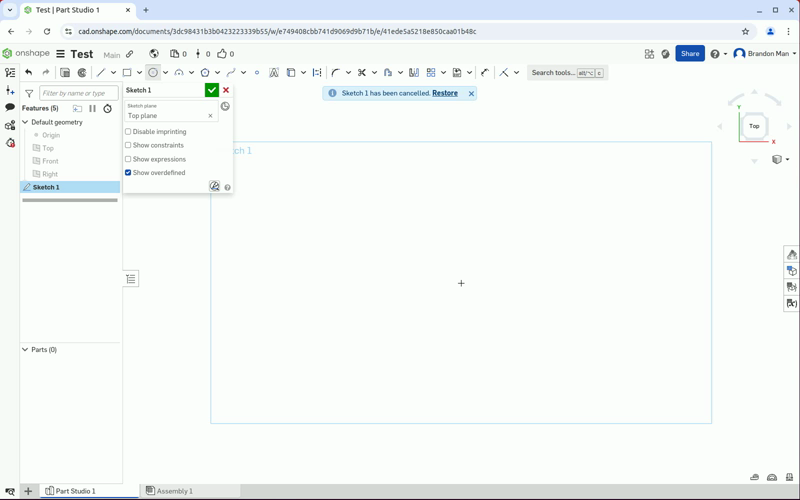
click(461, 282)
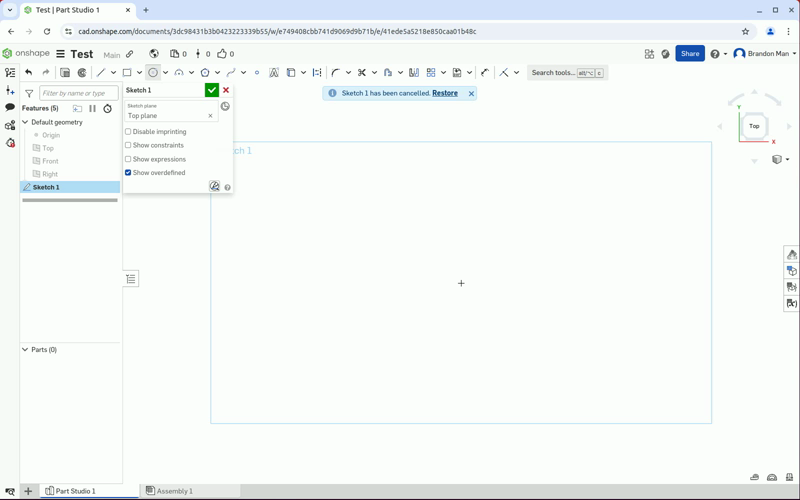
key_up(shift)
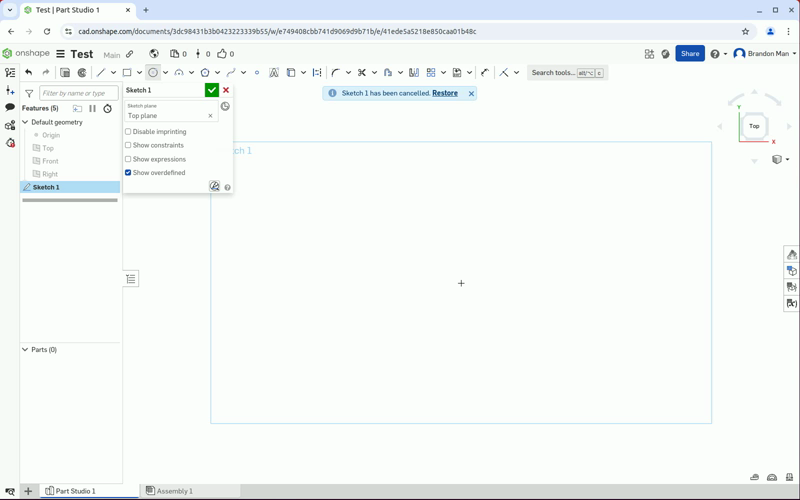
mouse_move(555, 282)
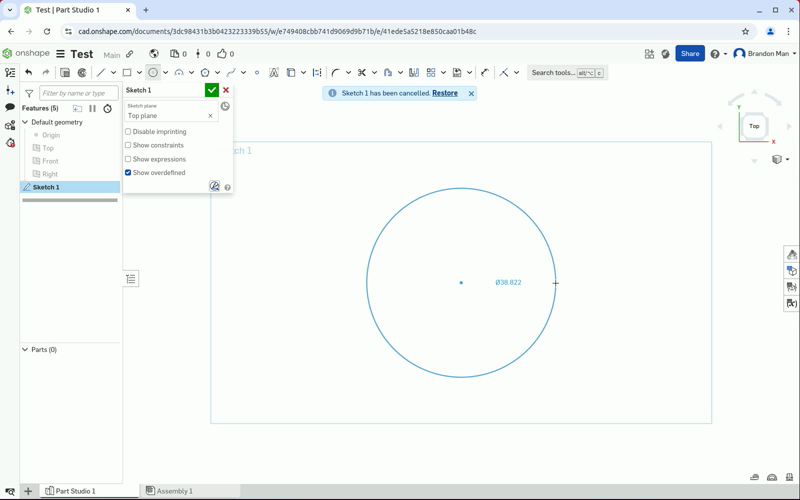
click(555, 282)
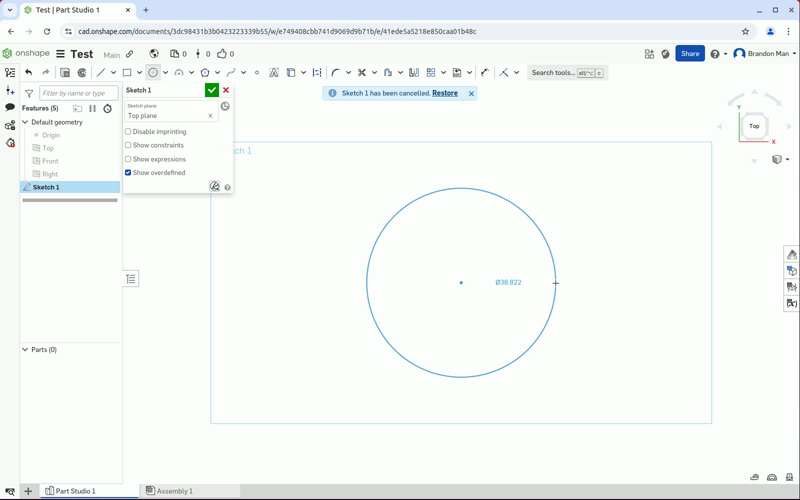
key(esc)
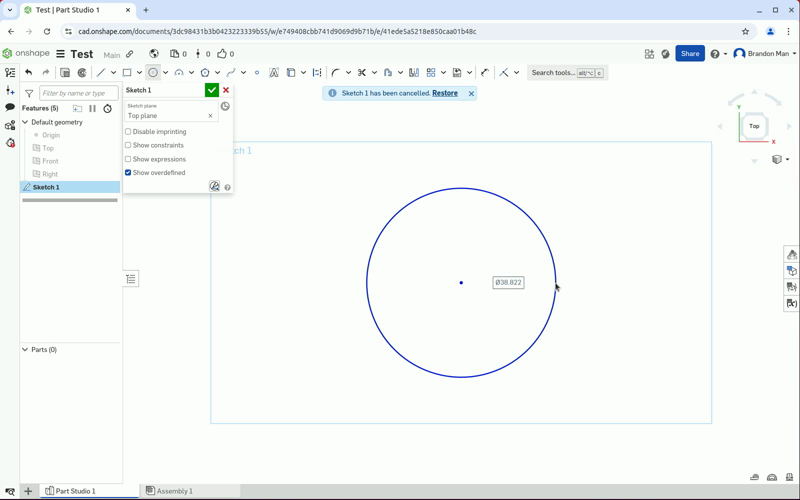
mouse_move(492, 228)
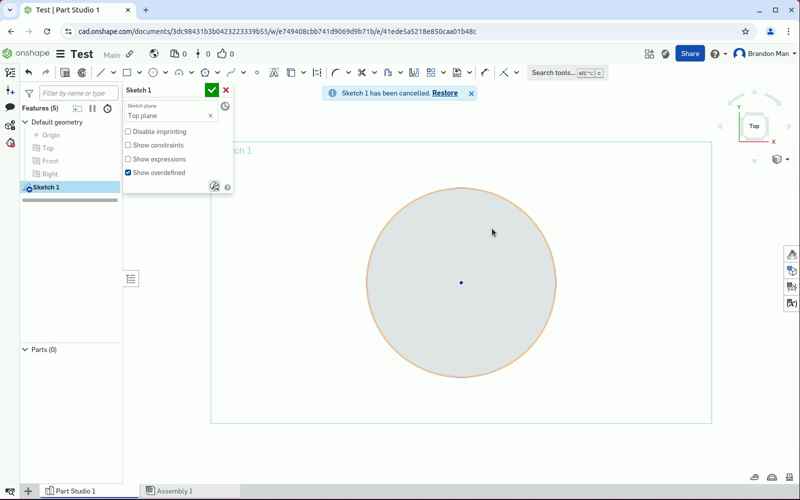
click(492, 228)
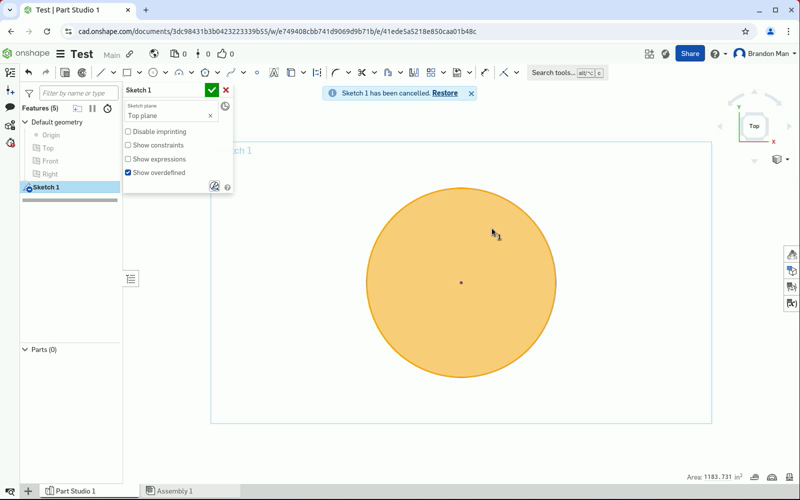
mouse_move(73, 352)
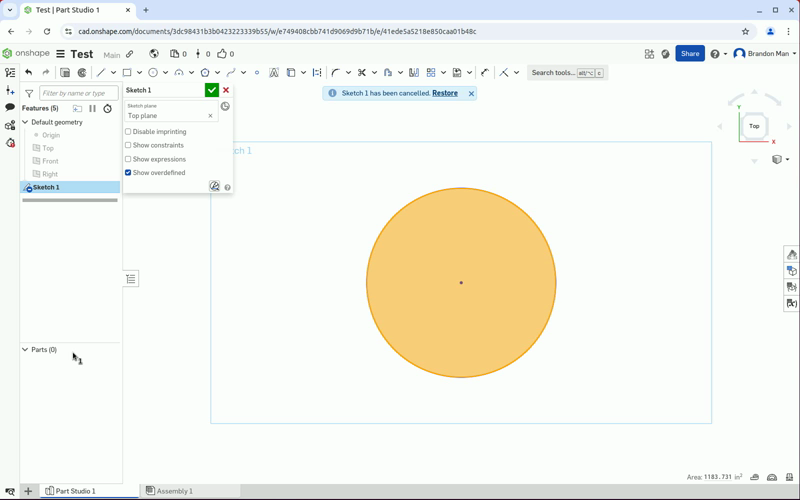
key(shift+y)
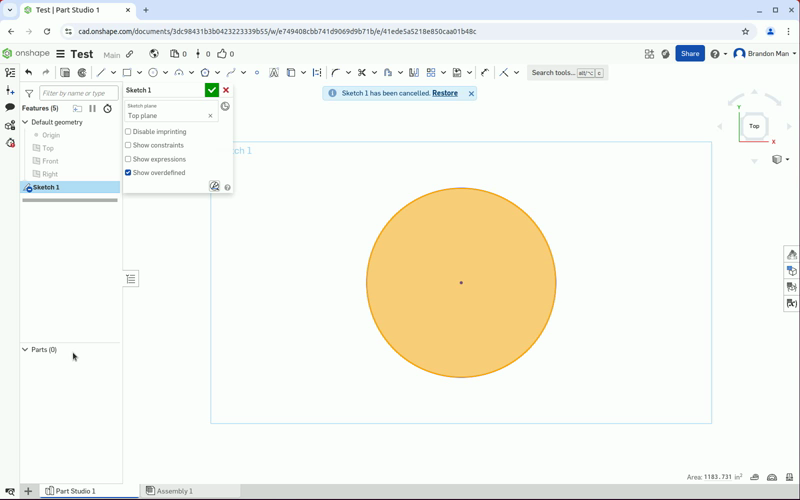
key(shift+e)
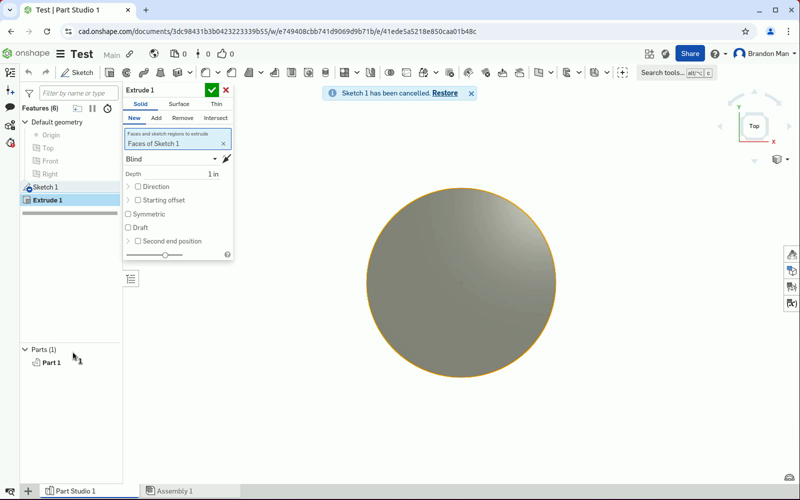
mouse_move(143, 106)
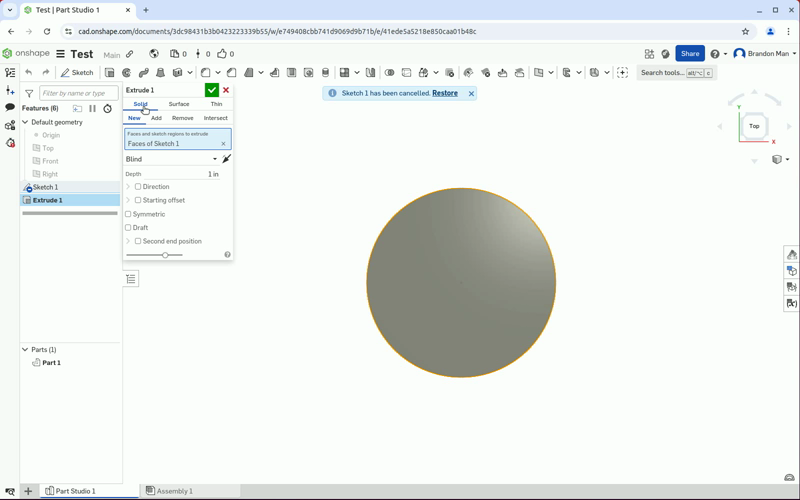
click(143, 106)
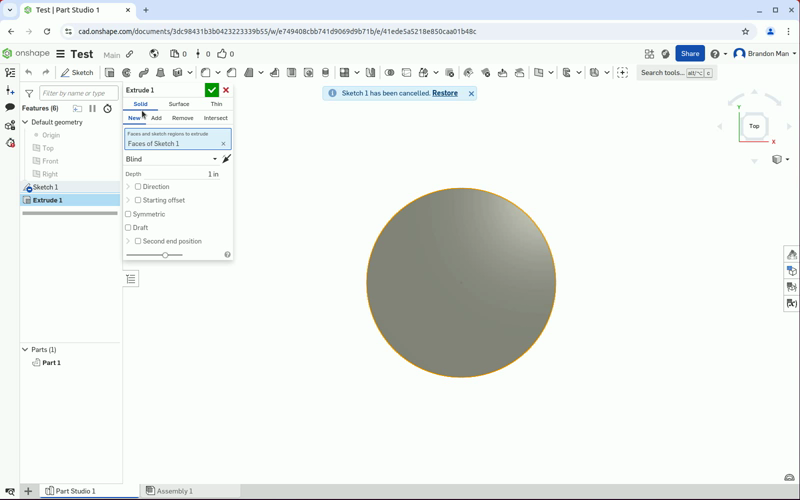
mouse_move(137, 120)
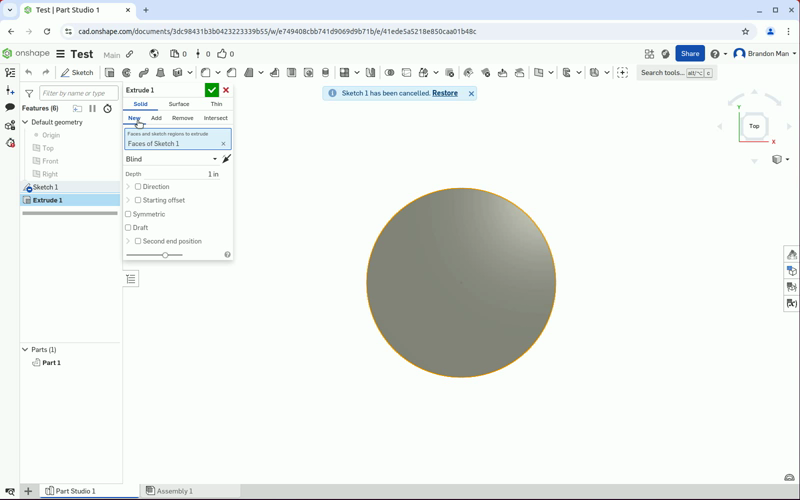
click(137, 120)
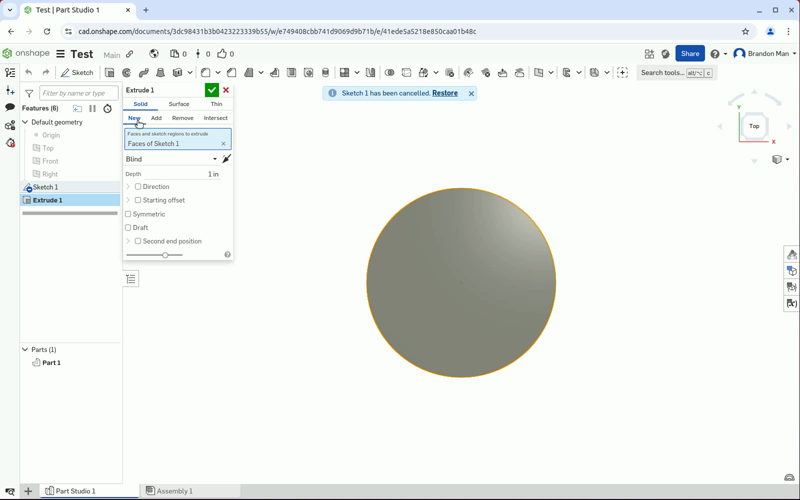
key(tab, 4)
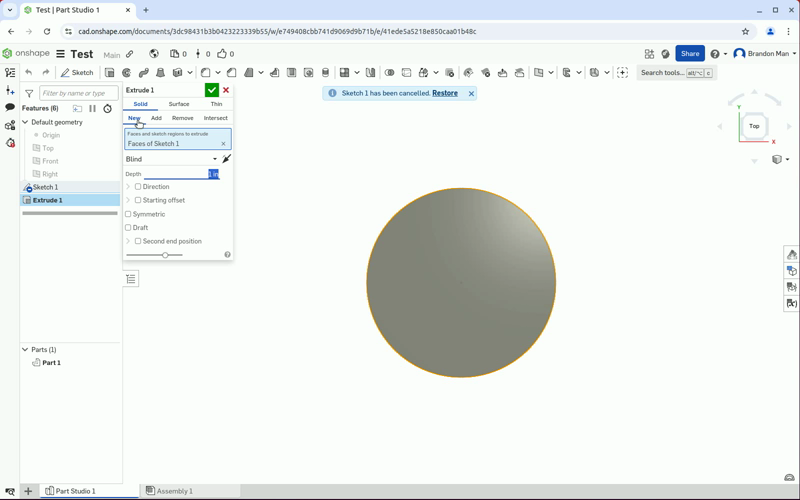
text(11.554)
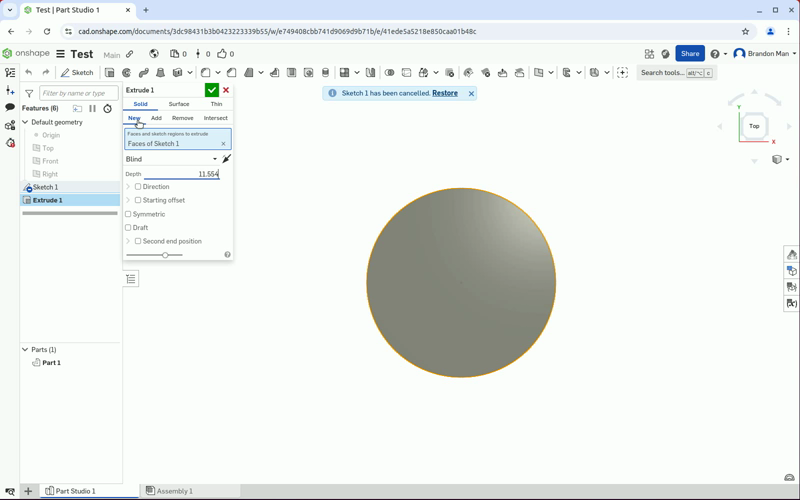
key(enter)
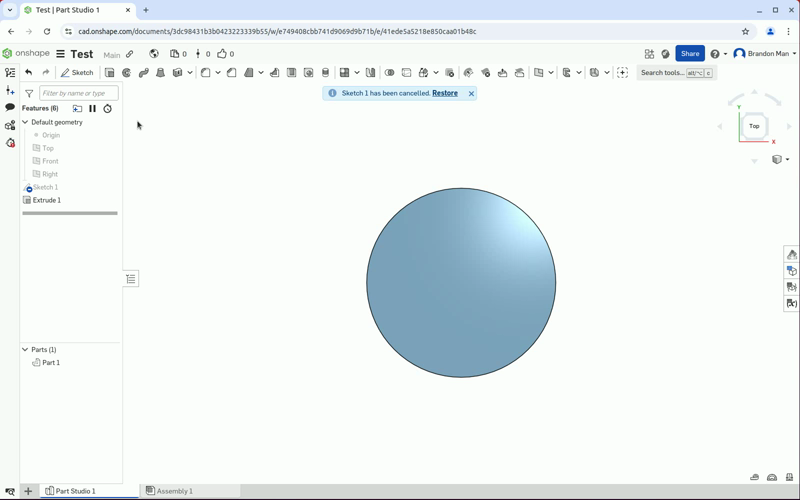
key(shift+h)
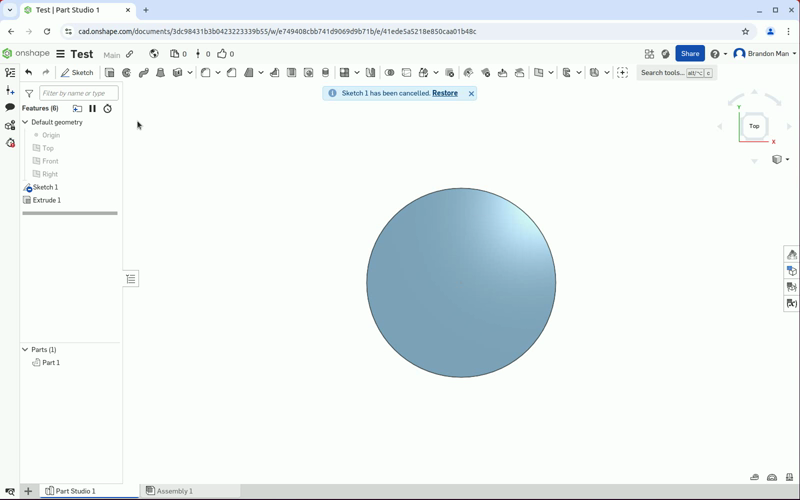
key(shift+h)
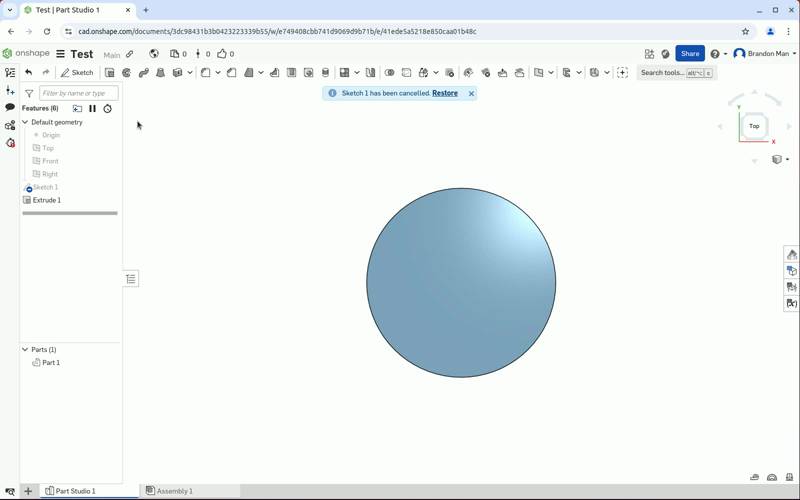
mouse_move(73, 189)
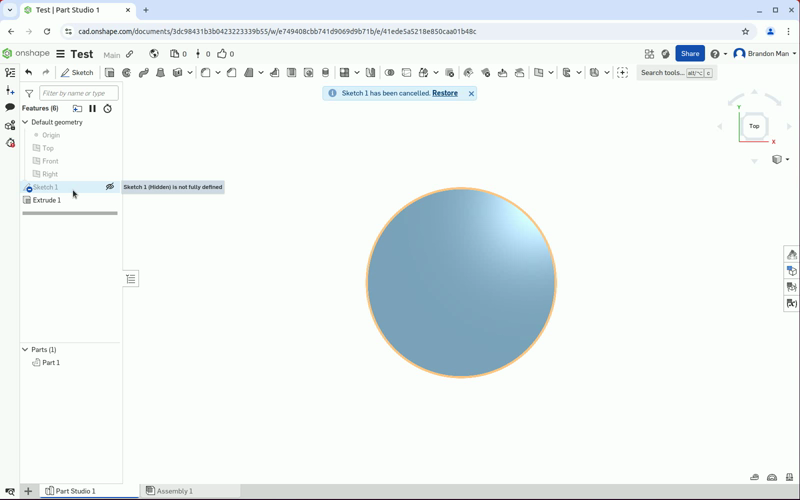
click(73, 189)
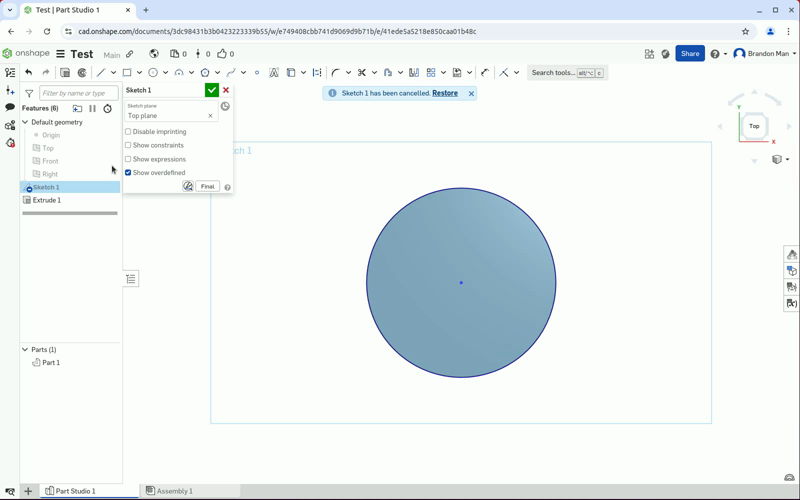
mouse_move(229, 92)
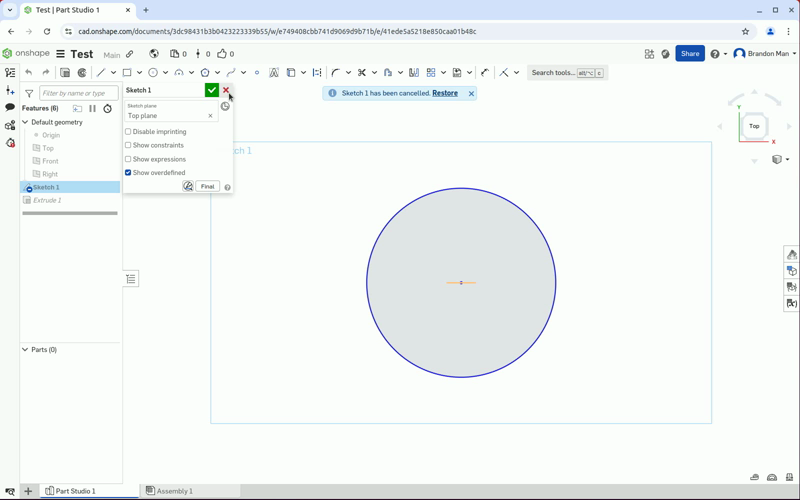
click(229, 92)
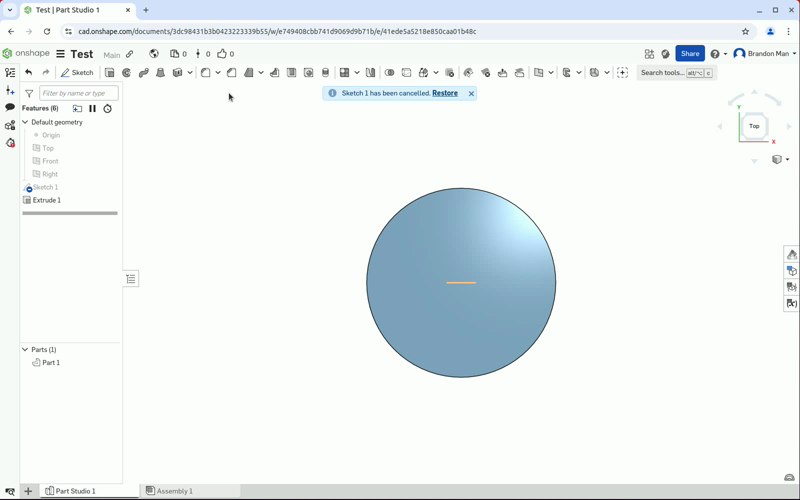
mouse_move(73, 352)
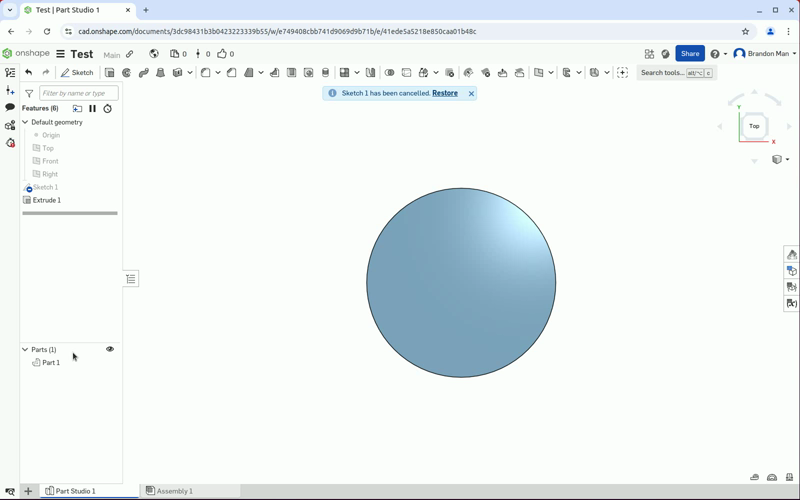
key(y)
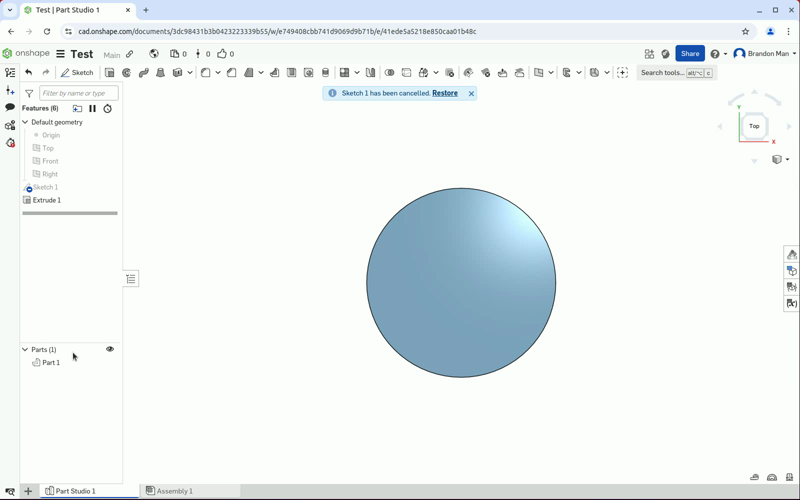
key(shift+p)
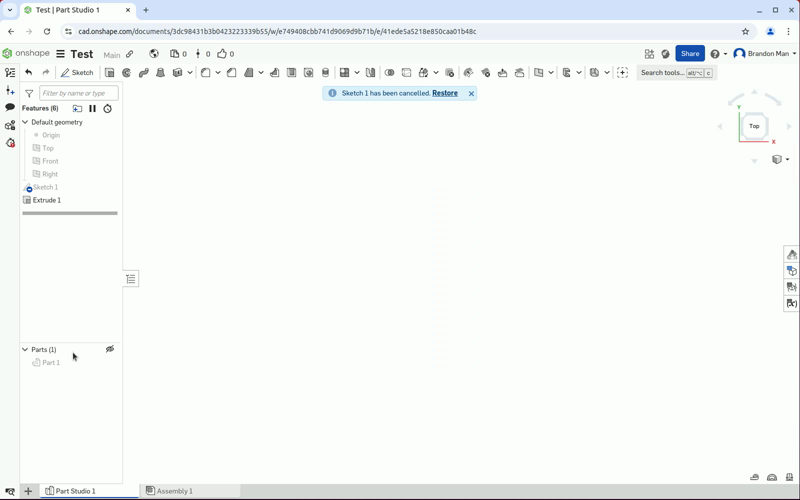
key(space)
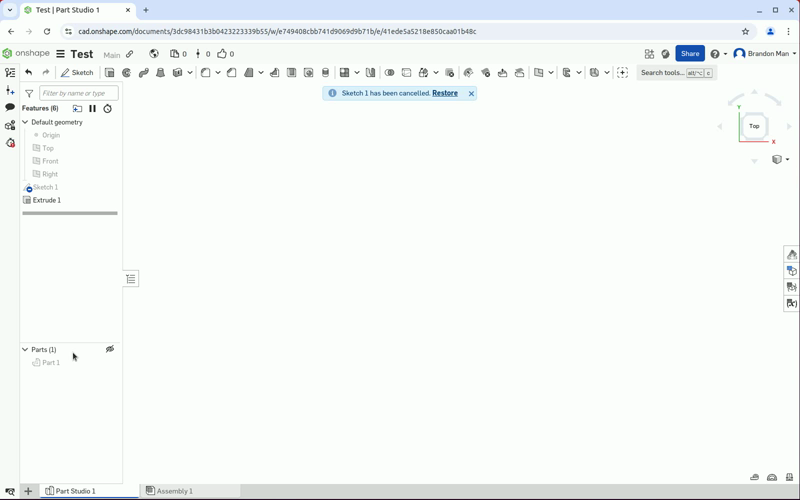
key_down(shift)
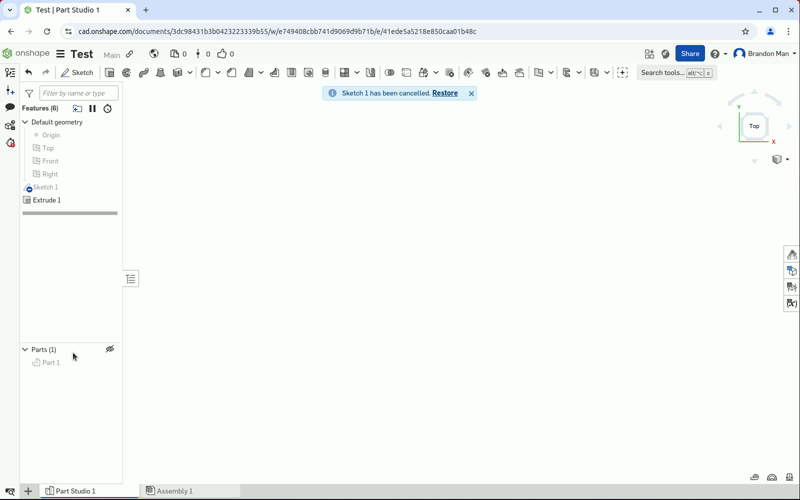
key(up)
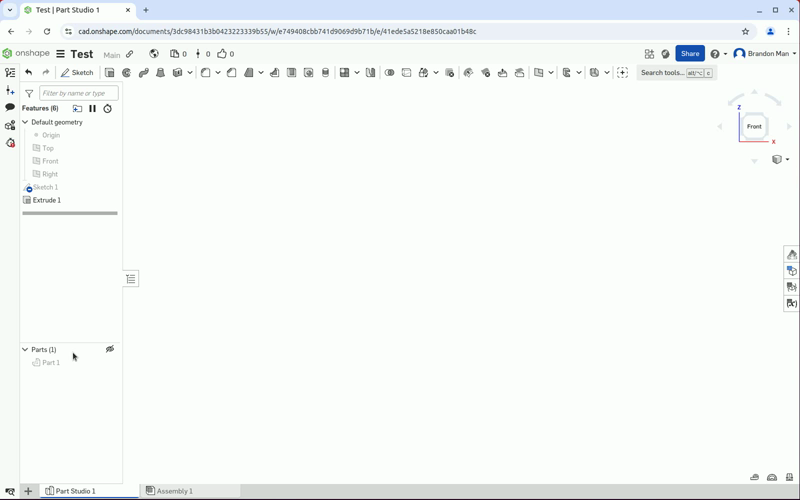
key_up(shift)
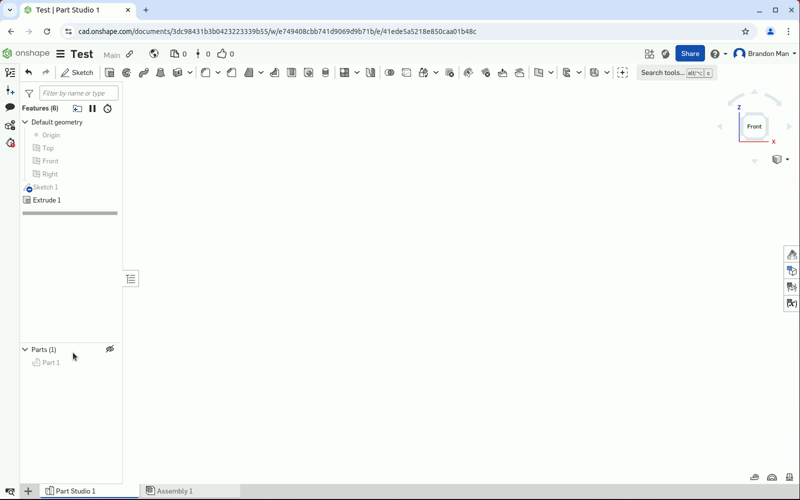
key(space)
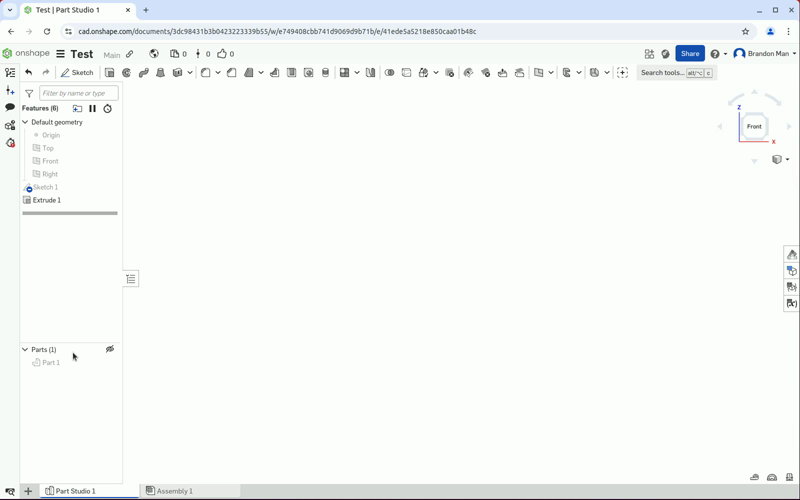
key_down(shift)
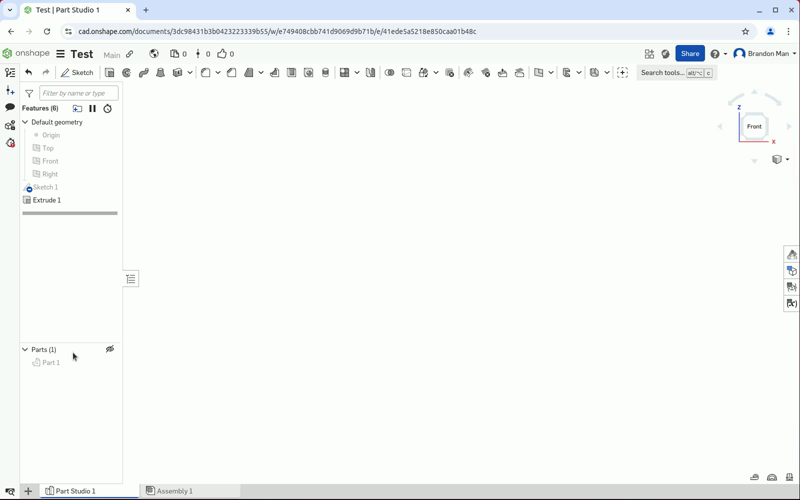
key(left)
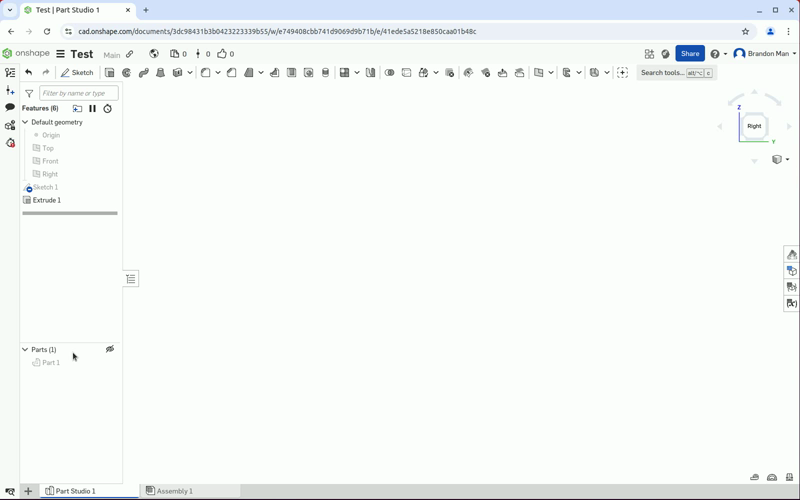
key_up(shift)
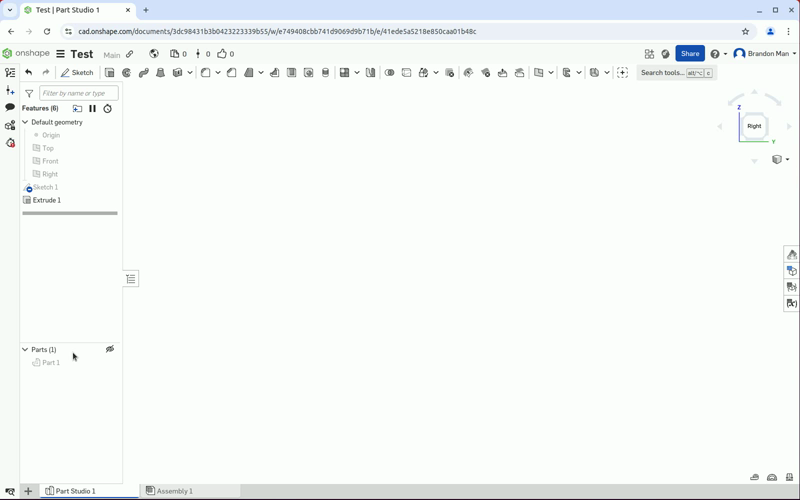
mouse_move(73, 352)
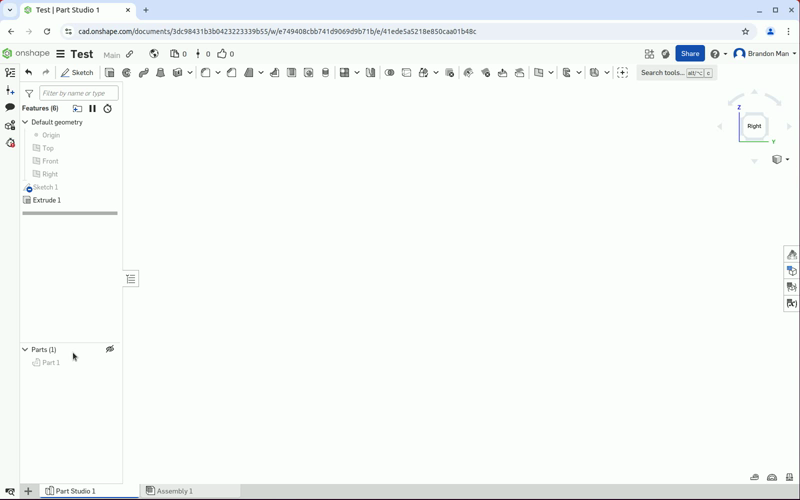
key(shift+y)
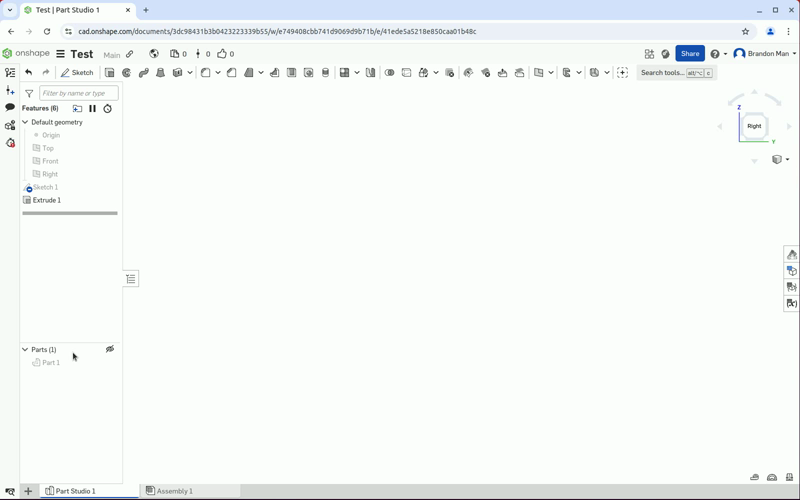
key(shift+s)
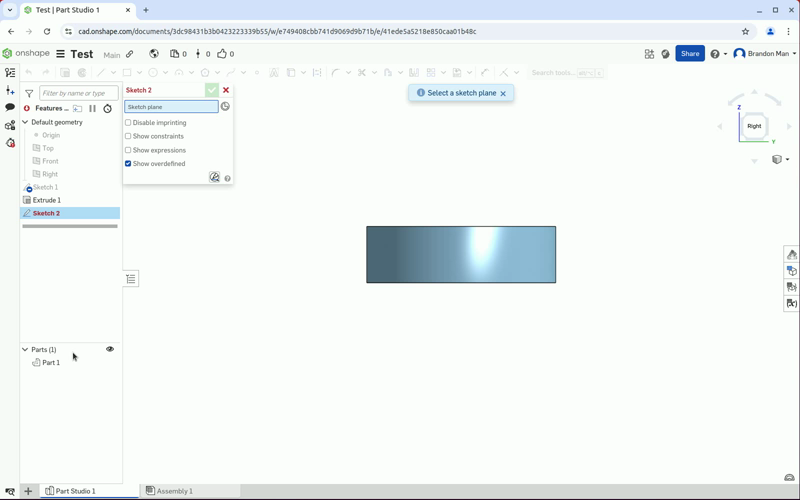
mouse_move(73, 176)
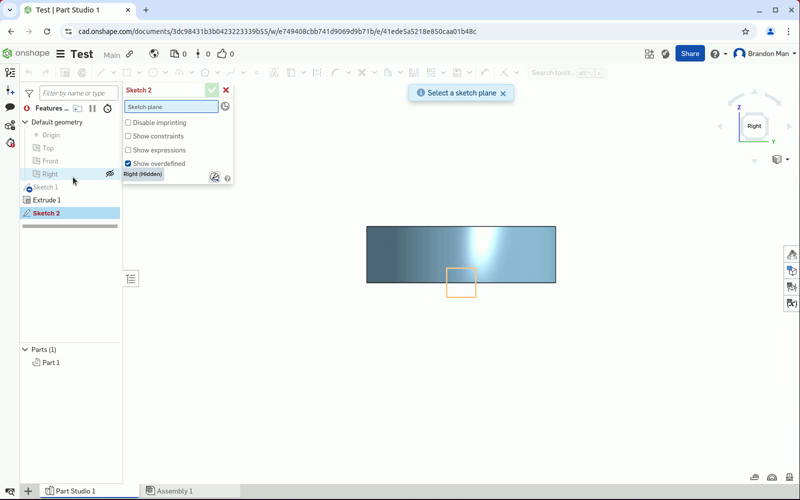
click(73, 176)
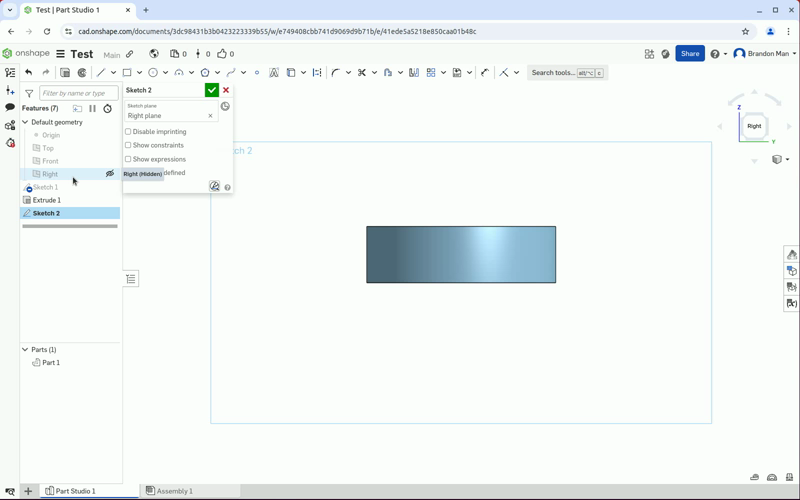
mouse_move(73, 352)
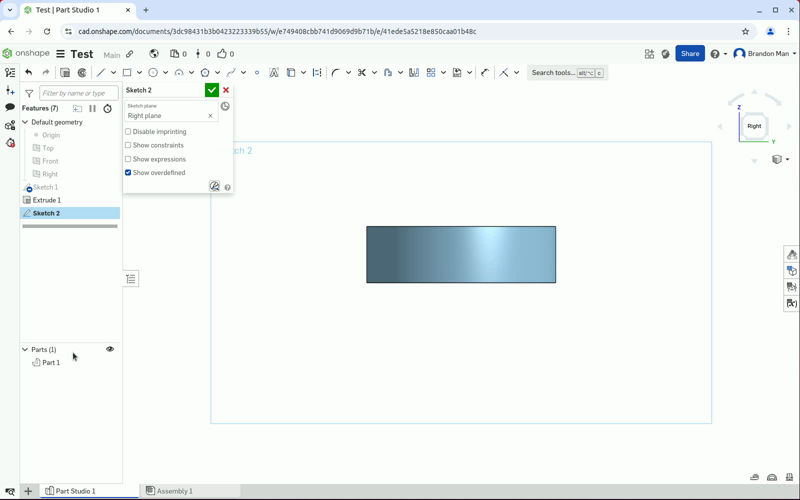
key(y)
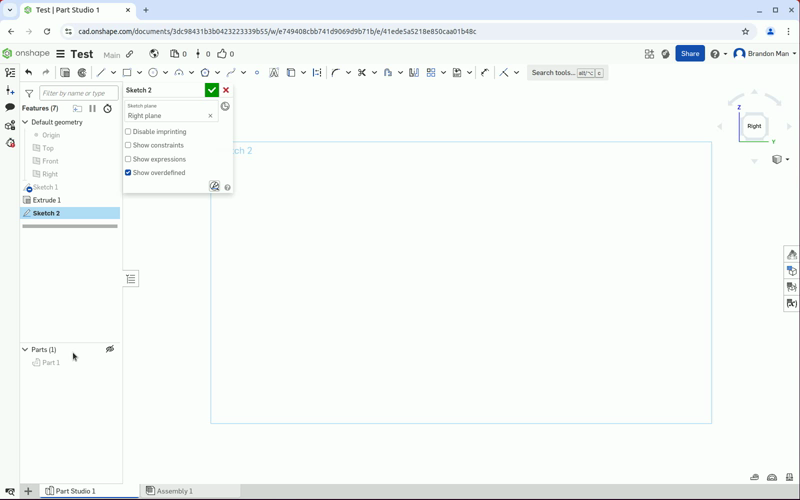
key(c)
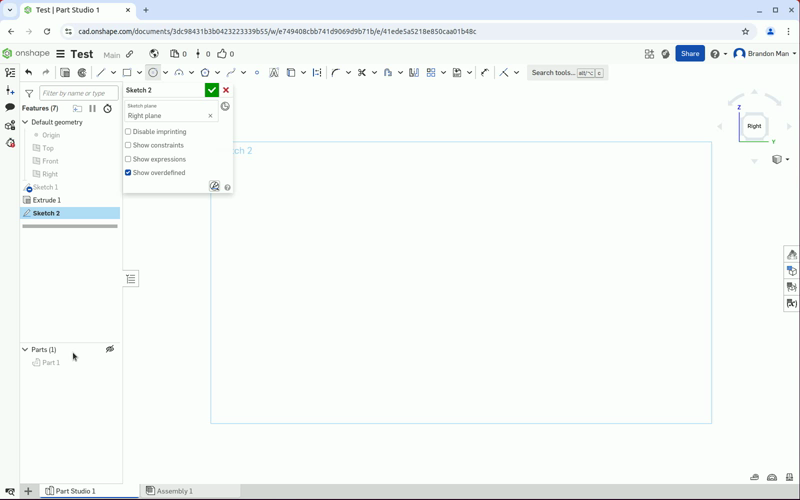
key_down(shift)
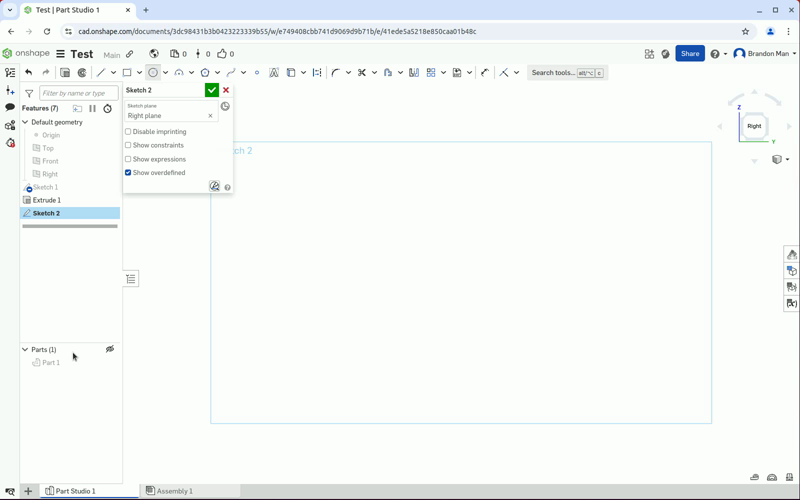
mouse_move(461, 226)
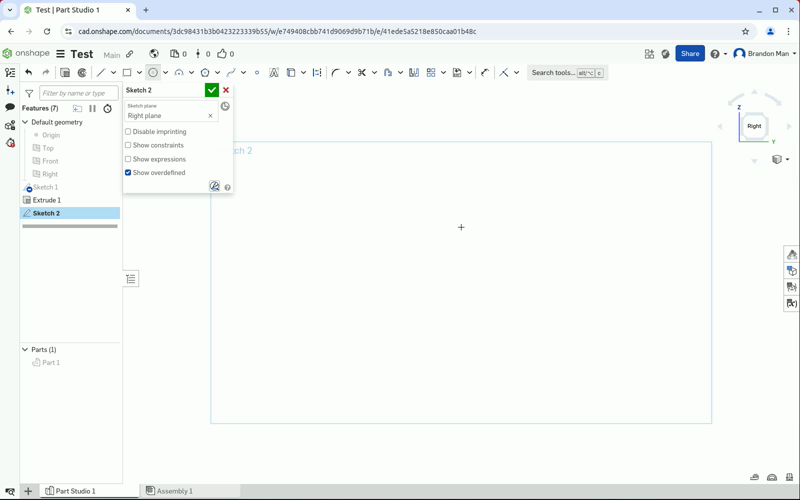
click(461, 226)
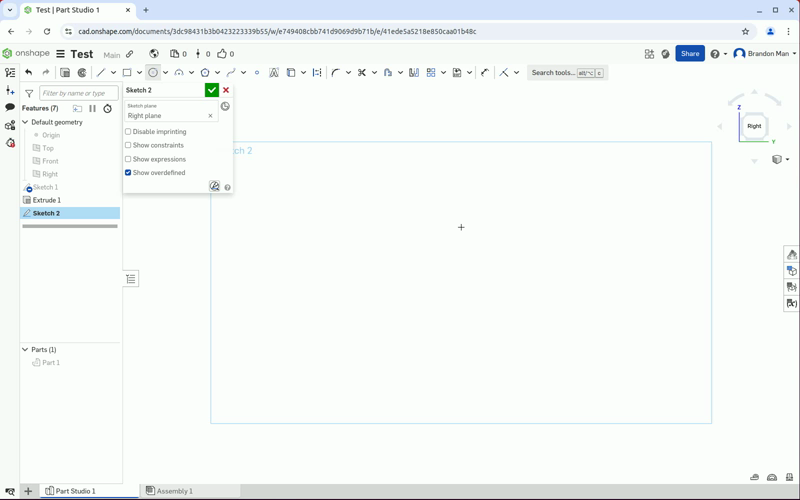
key_up(shift)
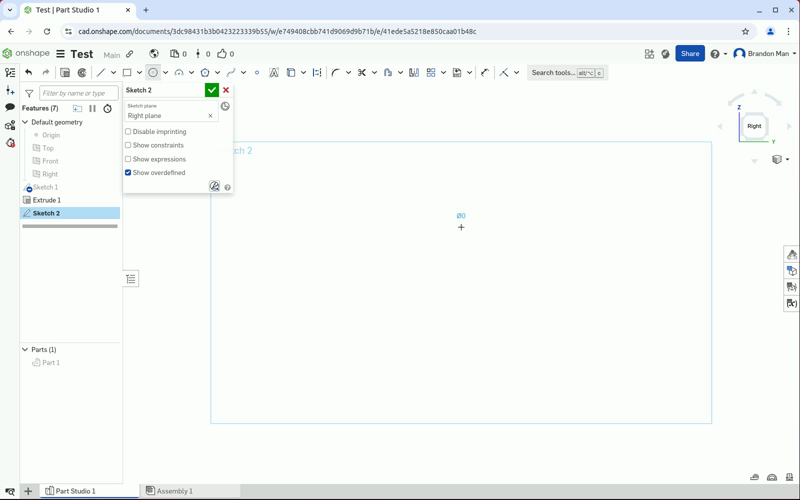
mouse_move(518, 226)
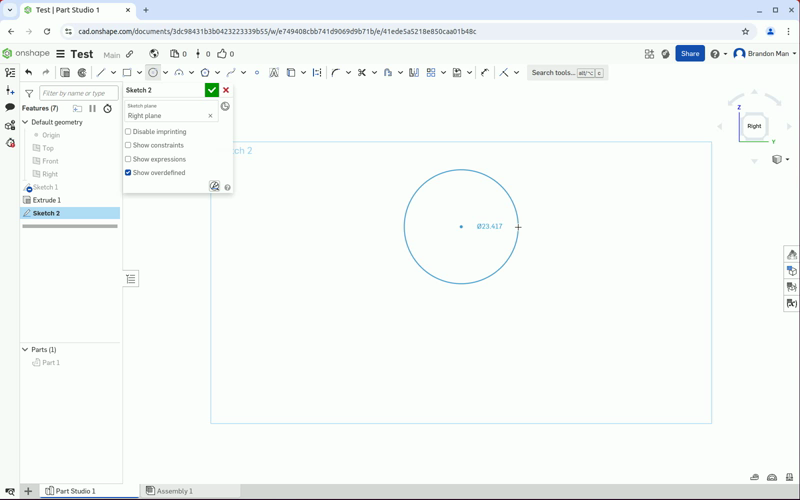
click(518, 226)
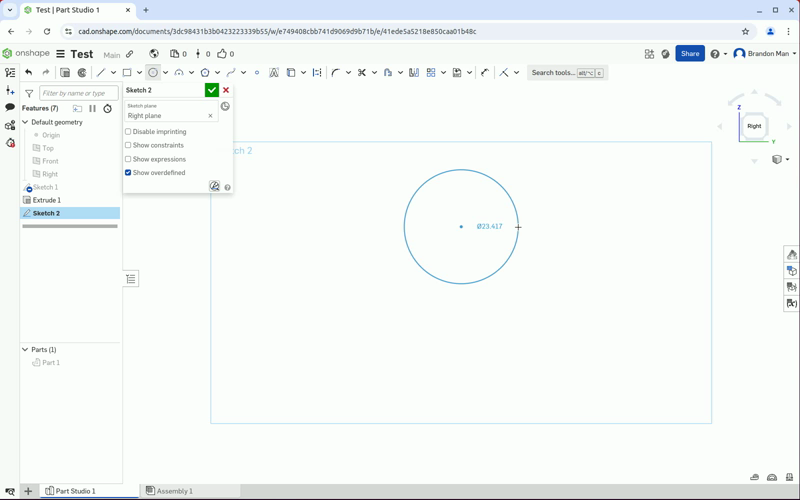
key(esc)
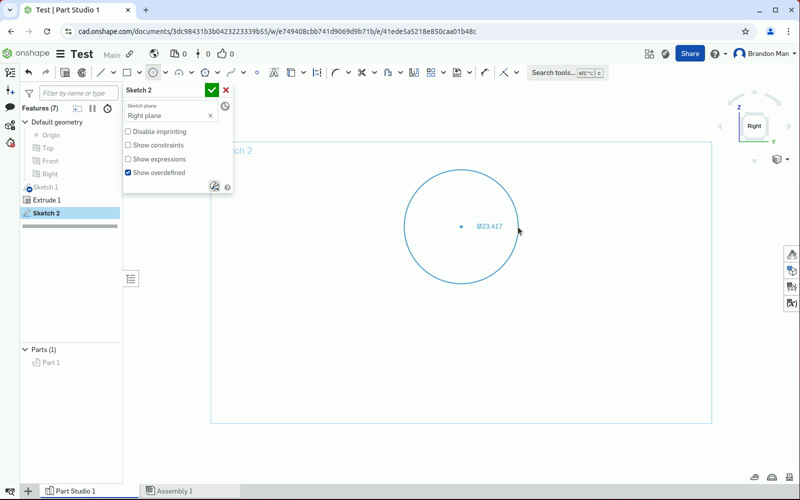
key(c)
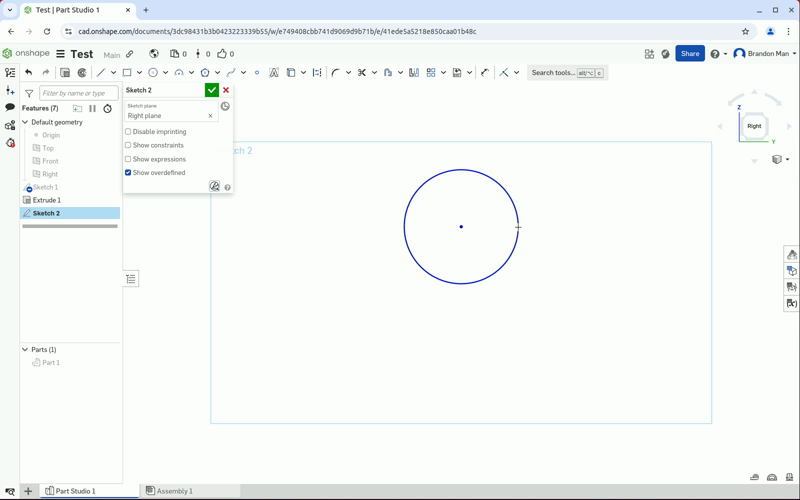
key_down(shift)
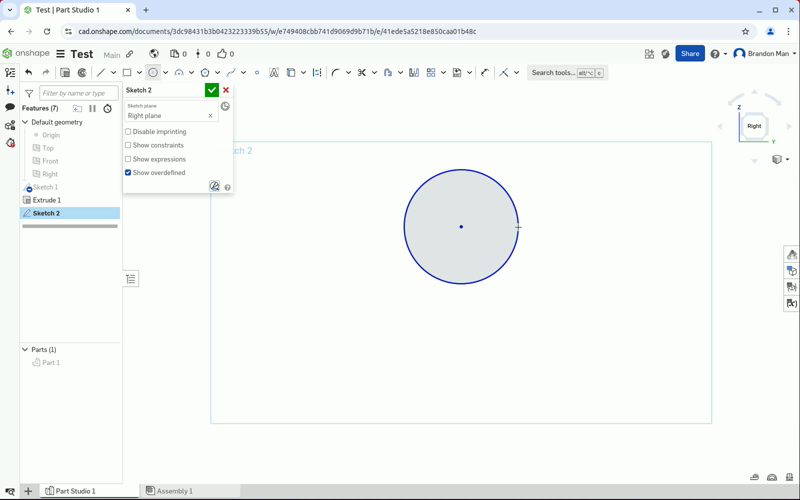
mouse_move(461, 198)
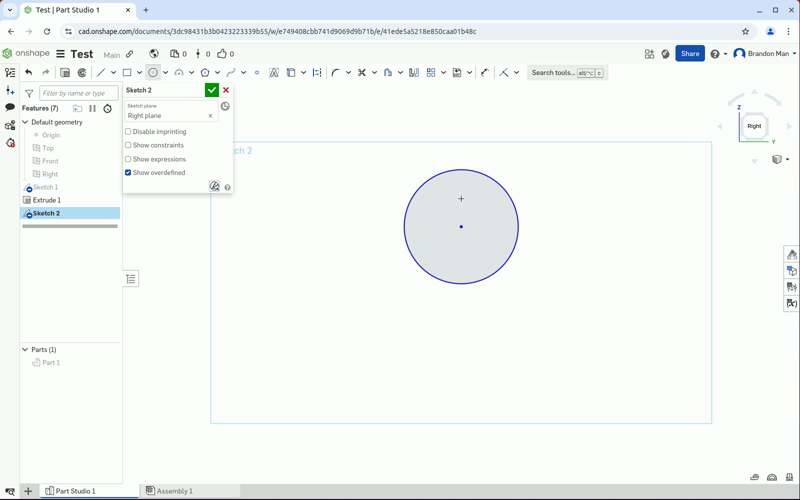
click(461, 198)
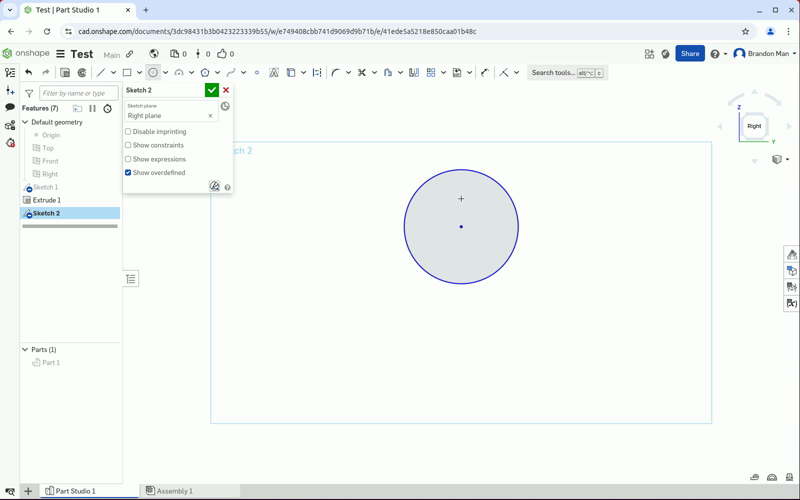
key_up(shift)
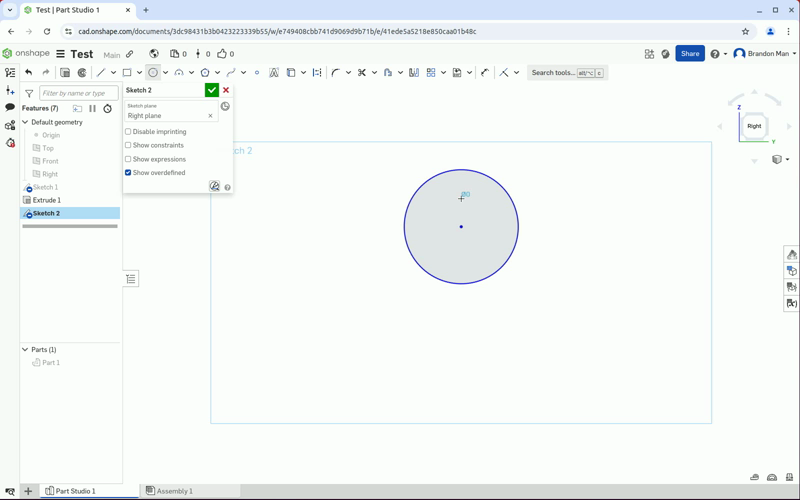
mouse_move(470, 198)
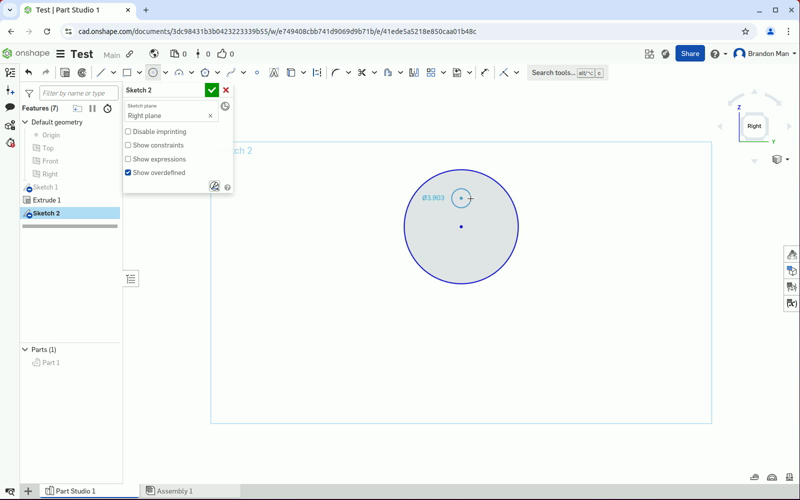
click(470, 198)
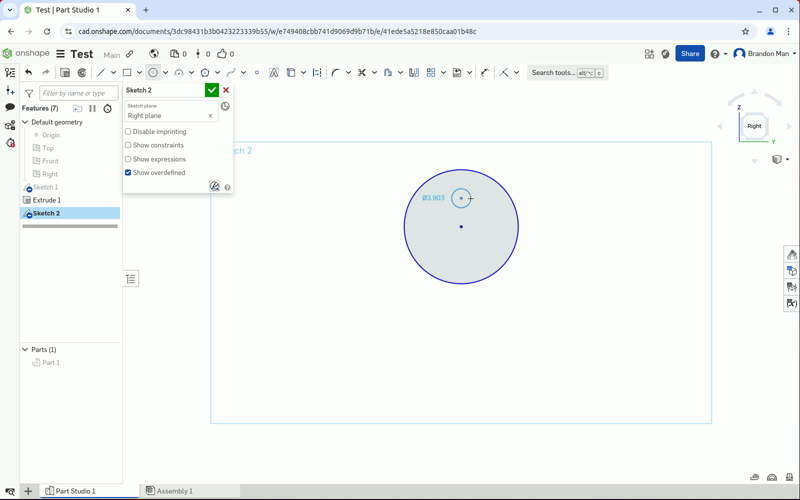
key(esc)
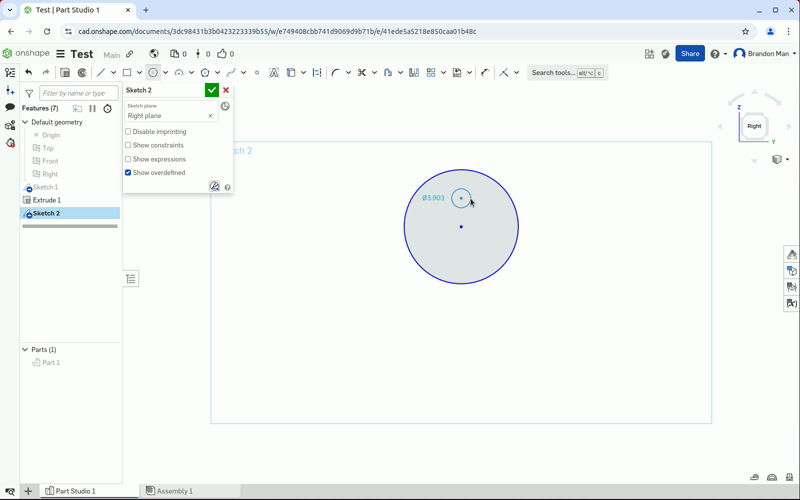
mouse_move(455, 267)
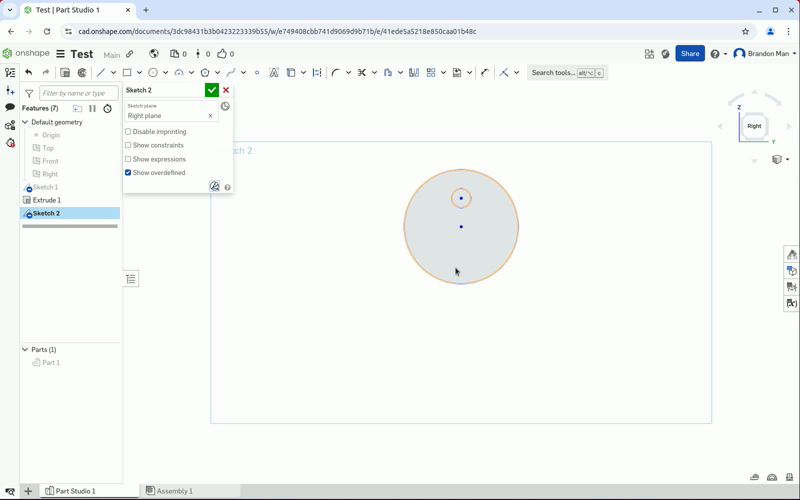
click(455, 267)
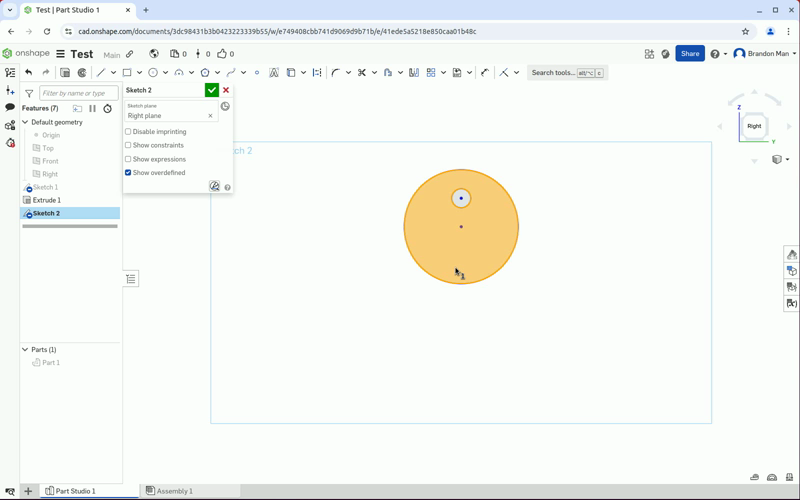
mouse_move(73, 352)
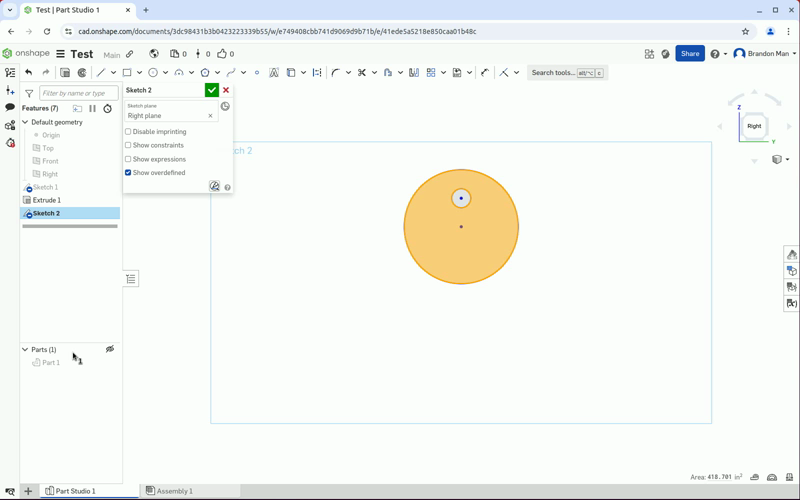
key(shift+y)
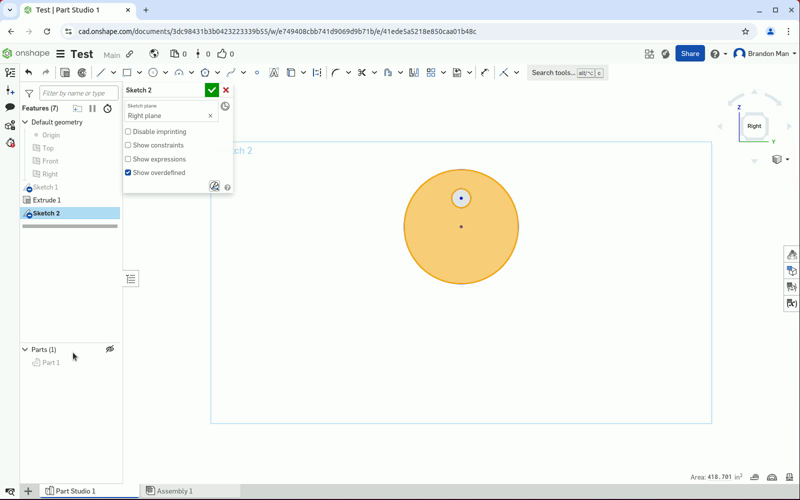
key(shift+e)
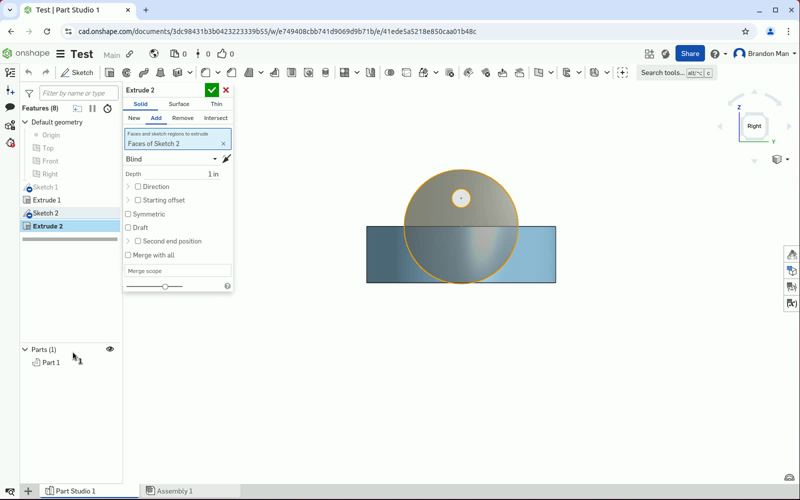
mouse_move(143, 106)
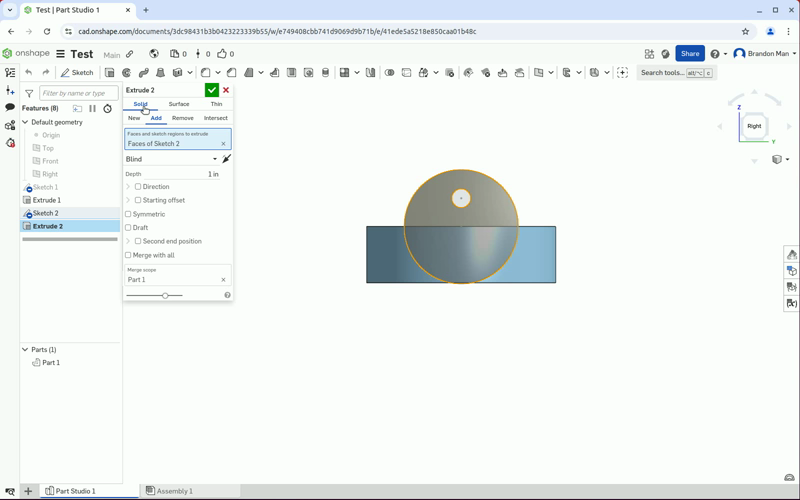
click(143, 106)
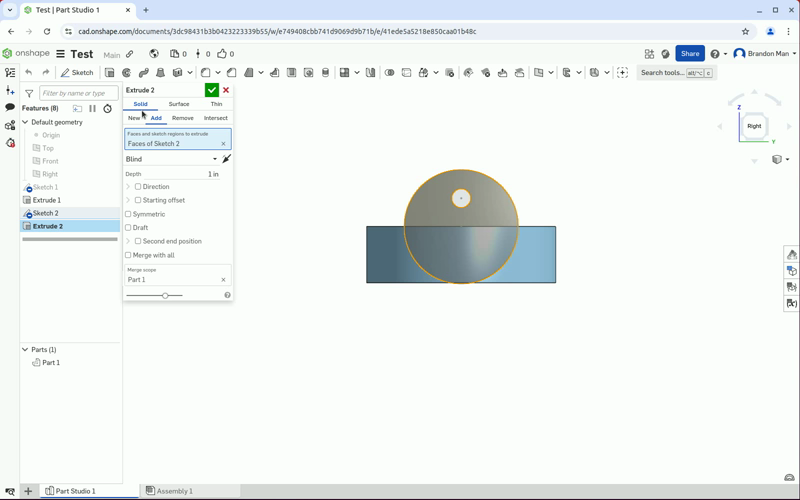
mouse_move(137, 120)
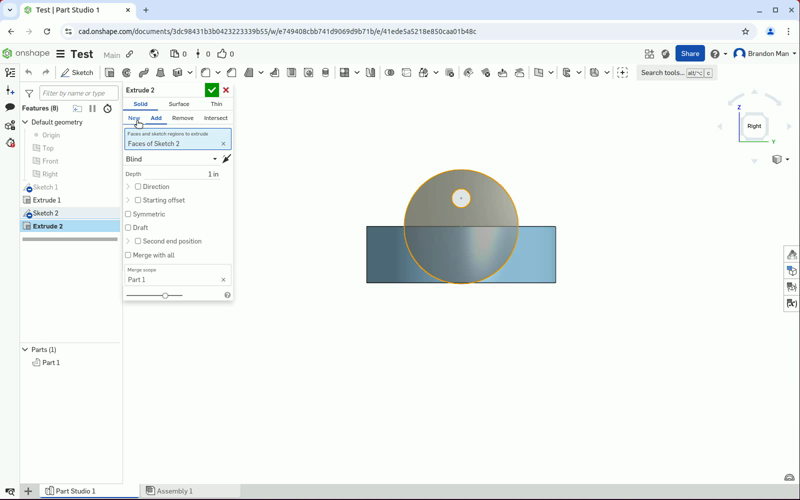
click(137, 120)
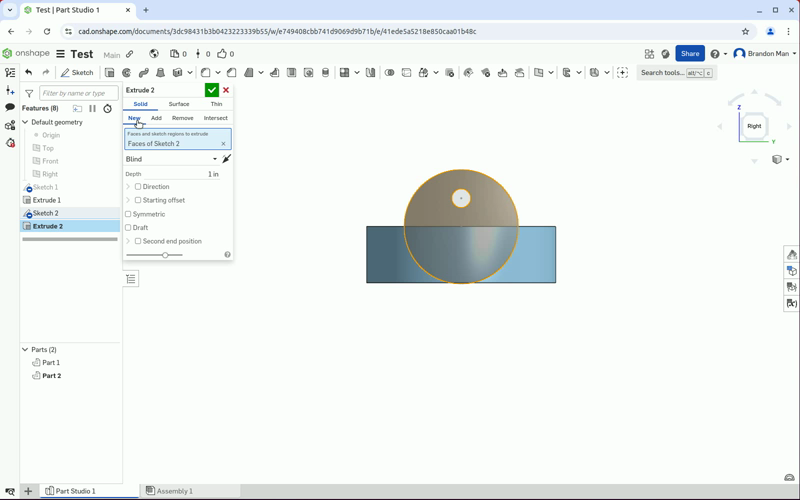
key(tab, 4)
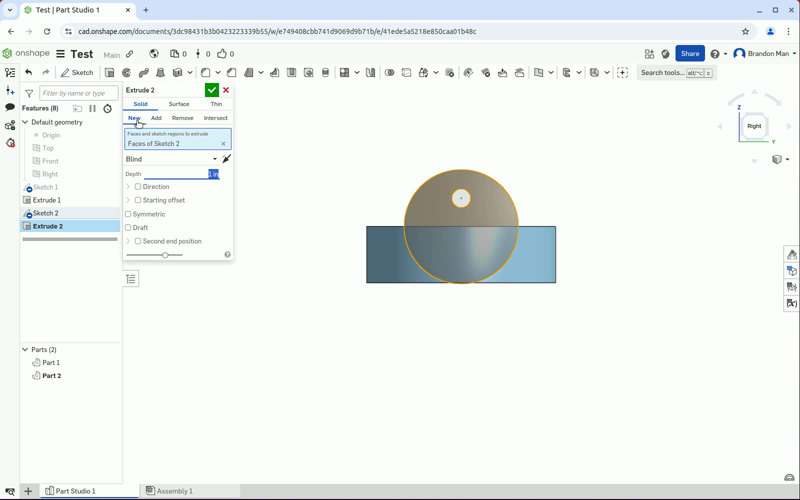
text(9.628)
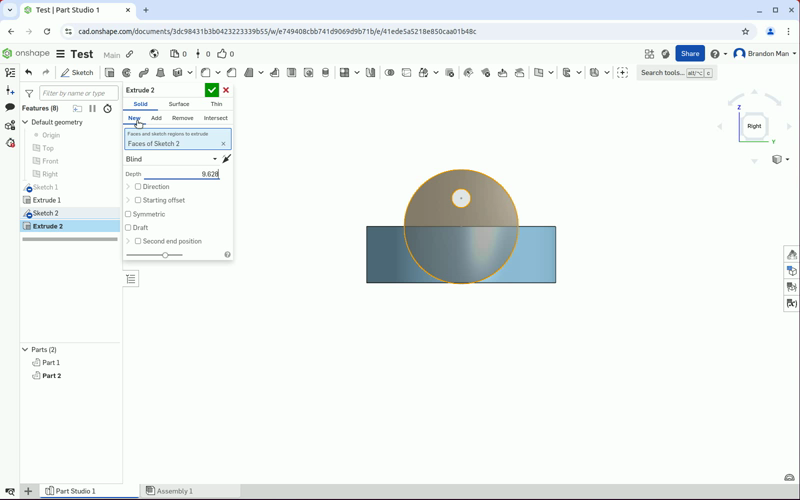
key(tab, 3)
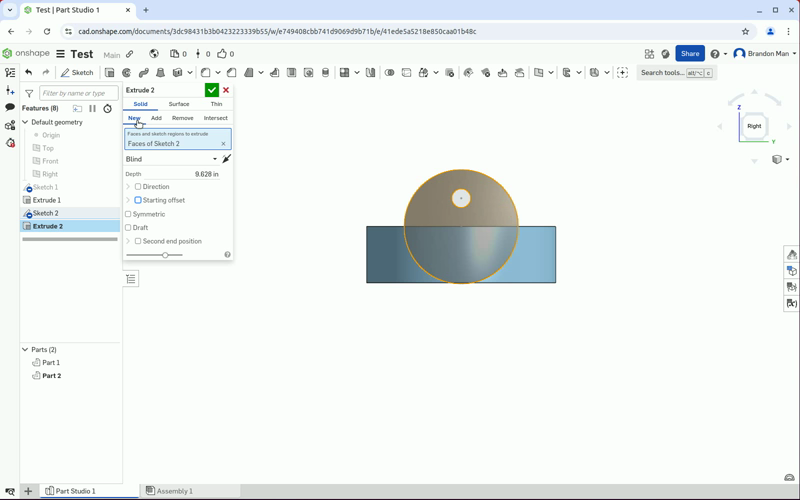
key(tab, 2)
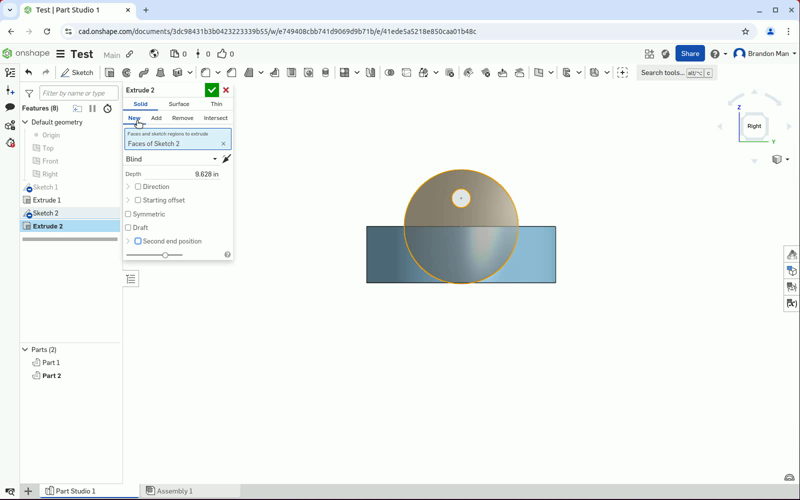
key(space)
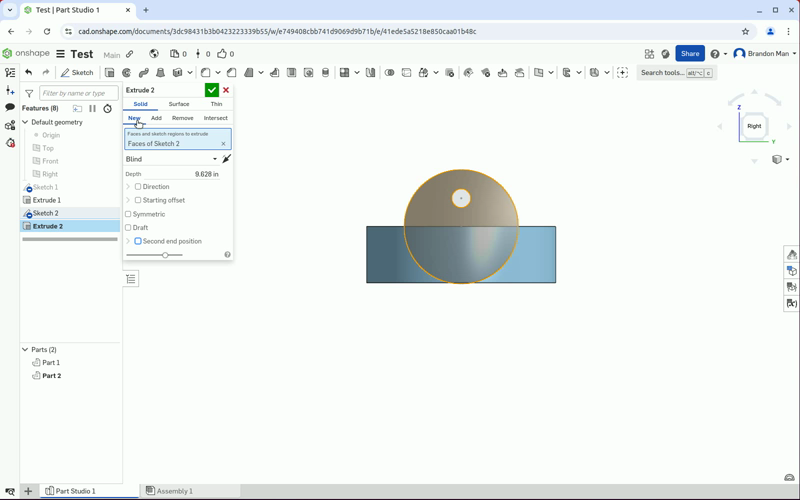
key(tab, 3)
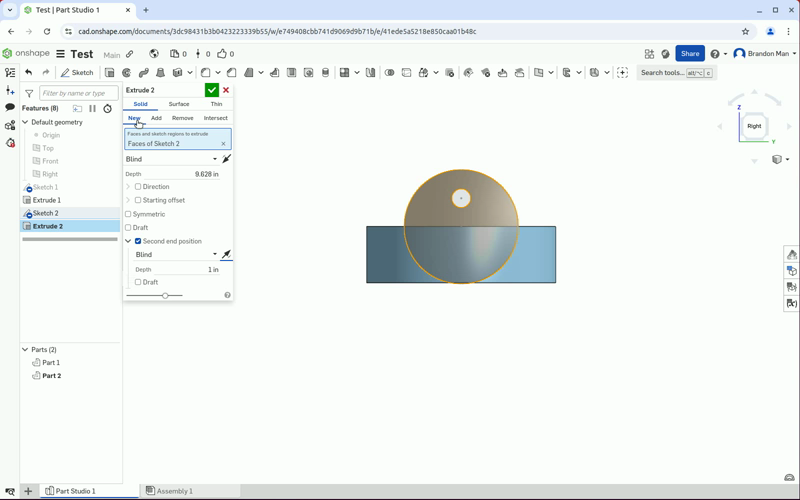
text(9.628)
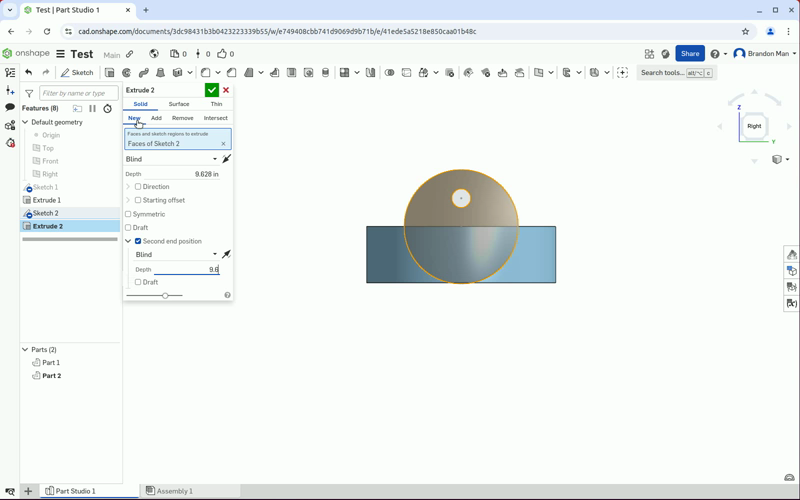
key(enter)
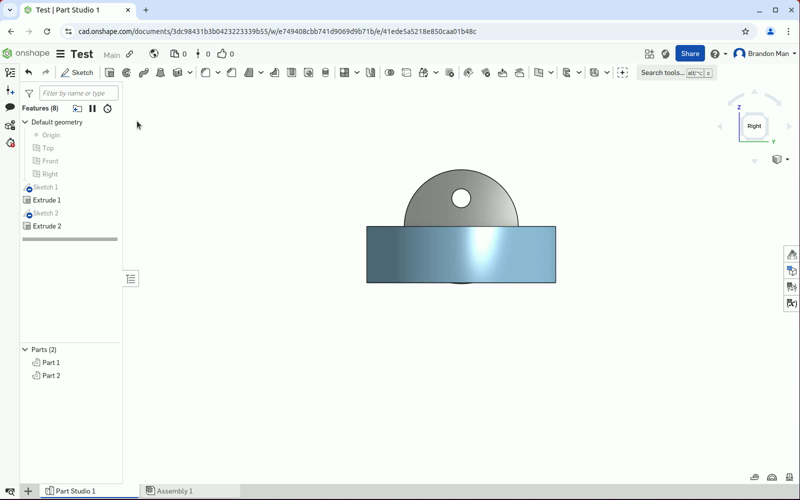
key(shift+h)
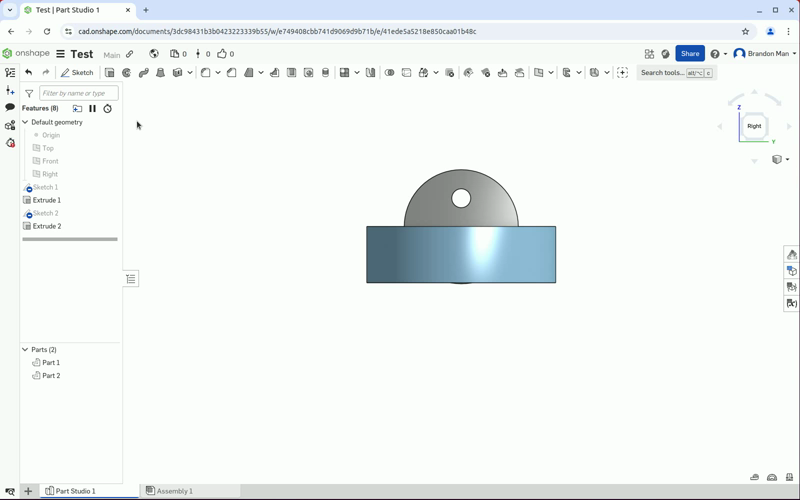
key(shift+h)
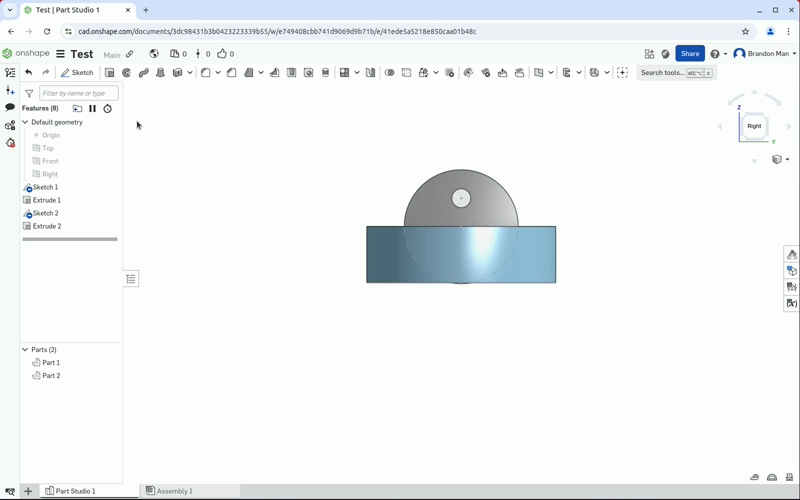
key(shift+7)
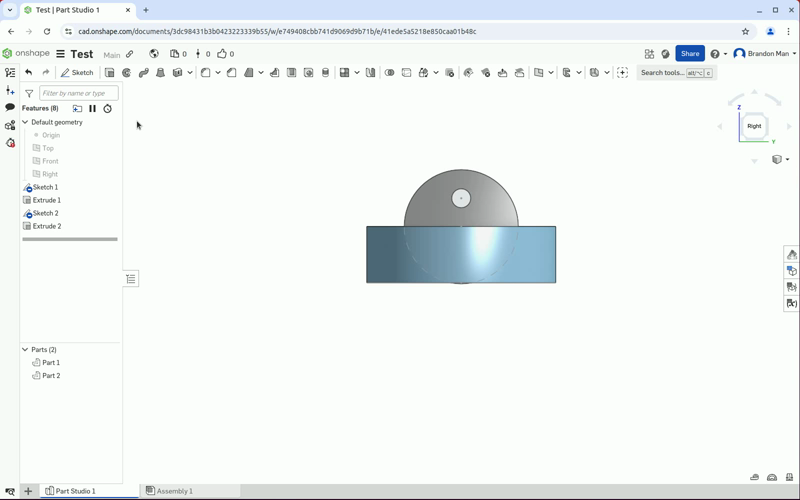
key(right, 2)
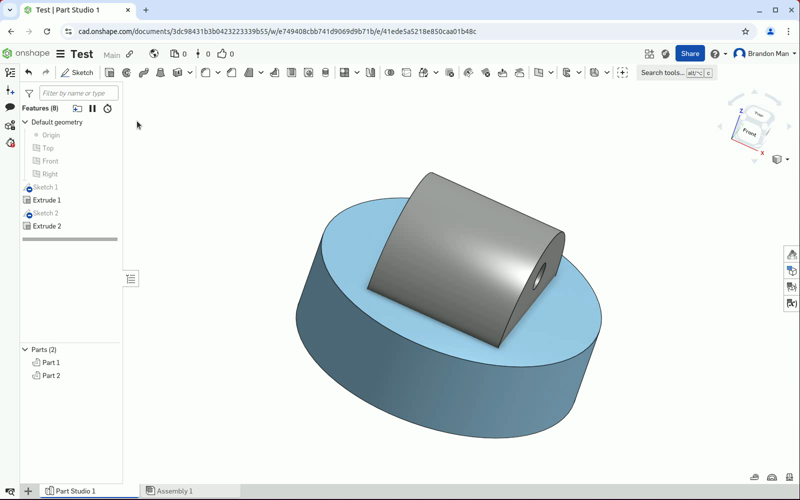
key(down, 2)
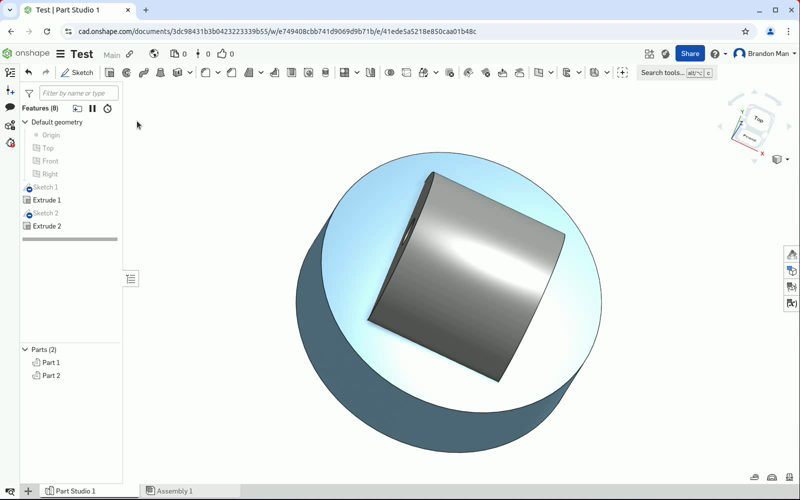
key(up, 2)
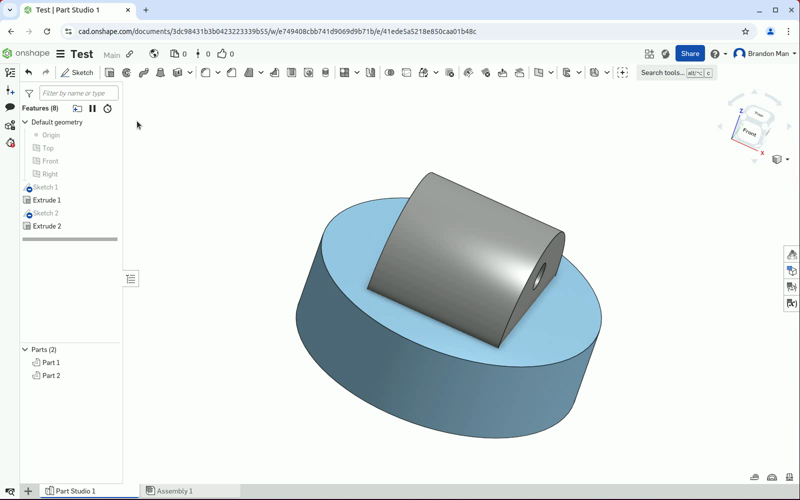
key(left, 2)
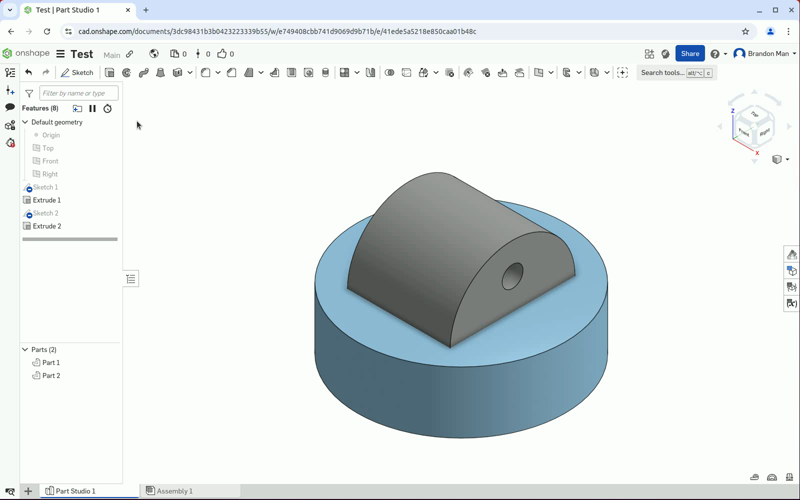
mouse_move(73, 189)
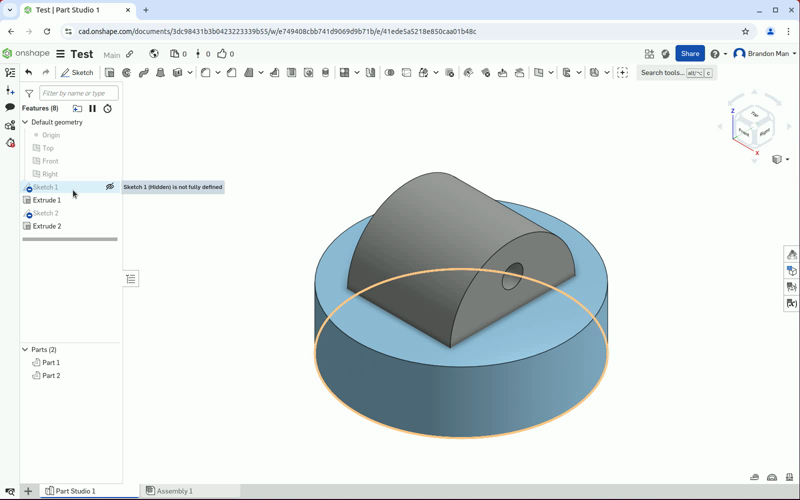
click(73, 189)